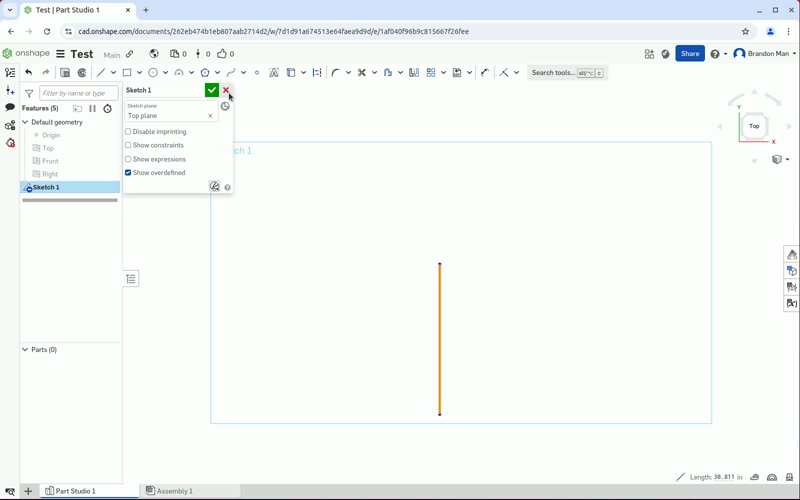
key(shift+h)
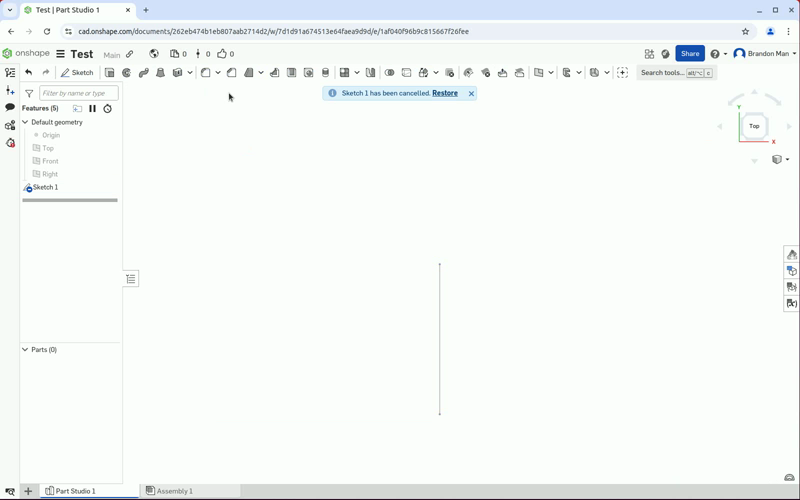
key(shift+s)
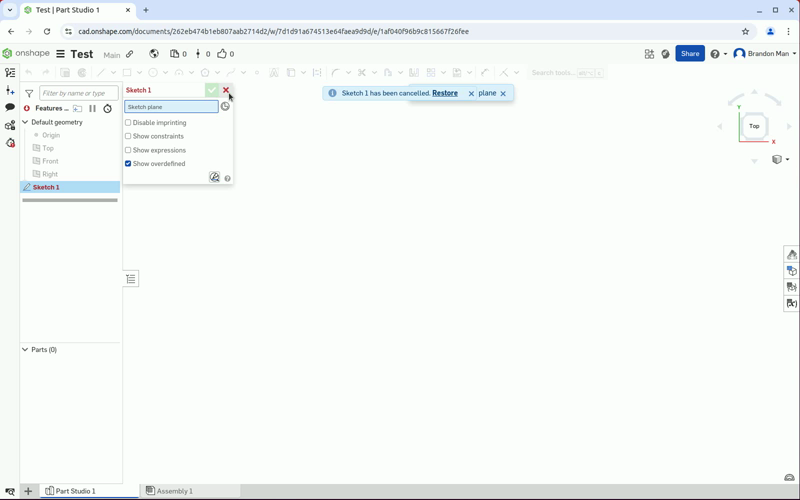
mouse_move(73, 150)
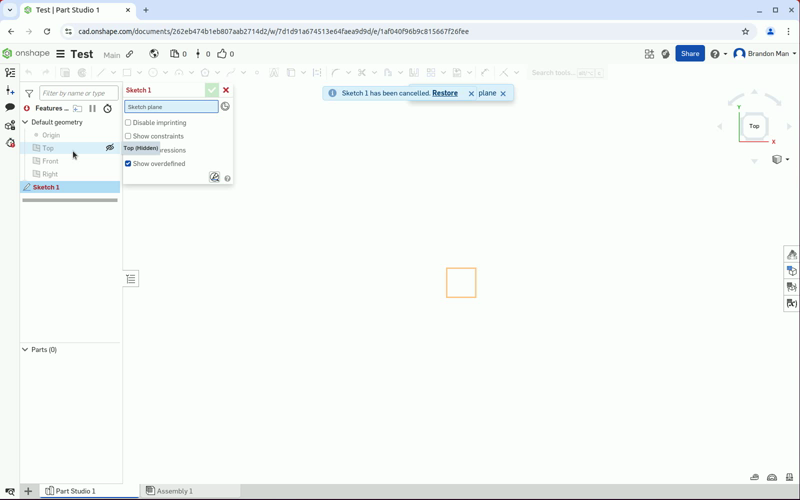
click(73, 150)
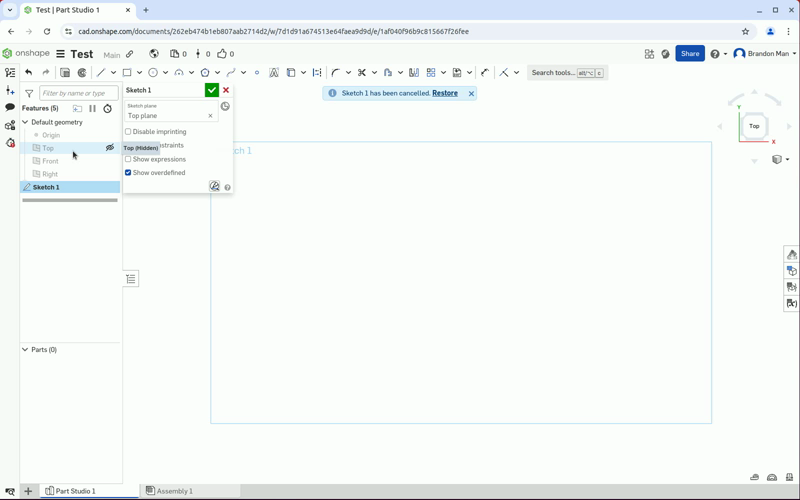
mouse_move(73, 352)
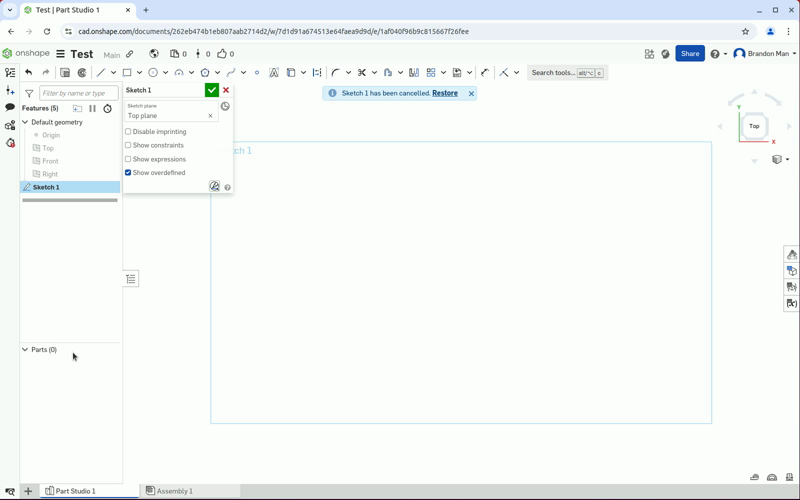
key(y)
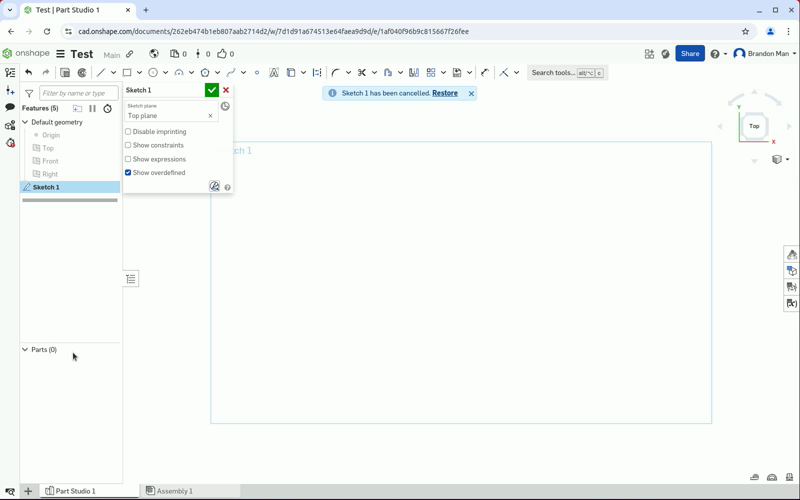
key(l)
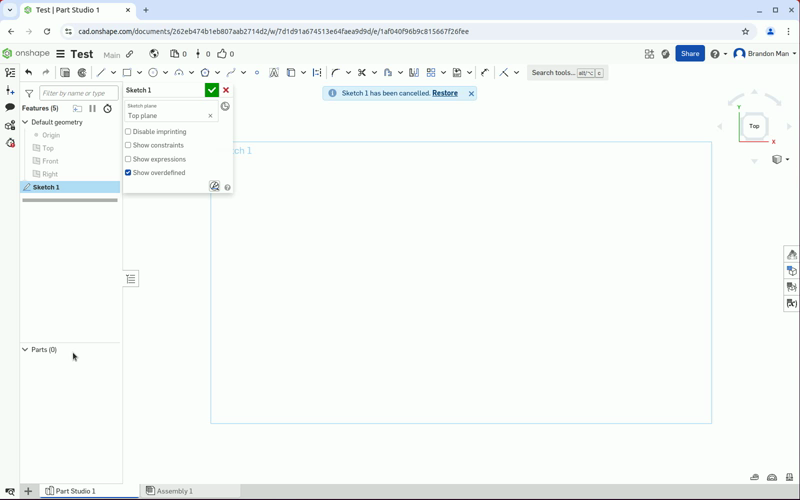
key_down(shift)
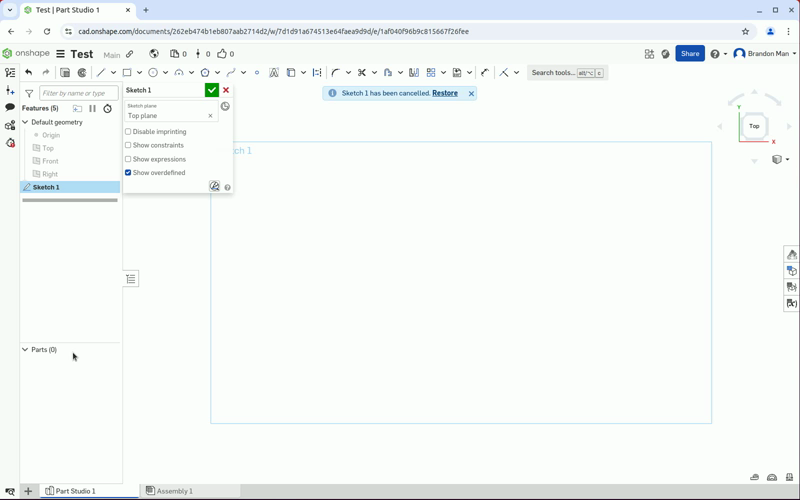
mouse_move(404, 337)
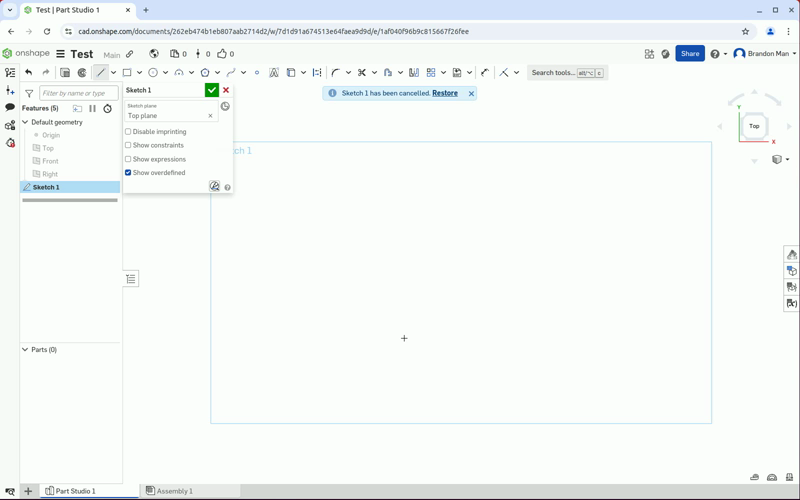
click(404, 337)
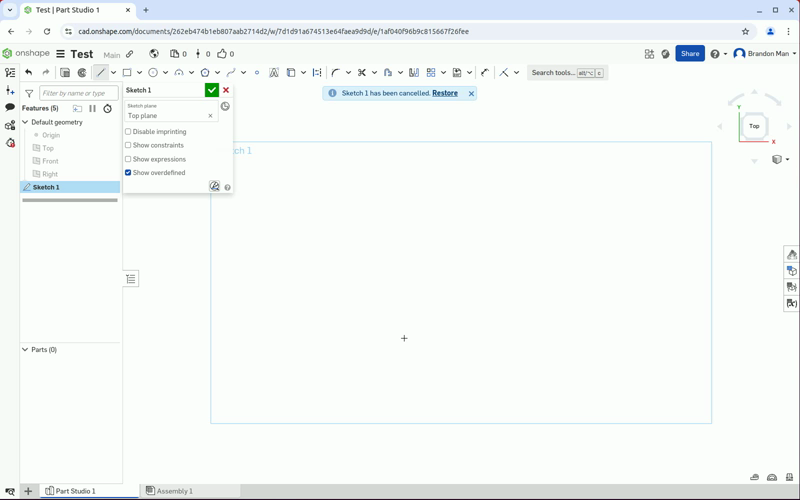
key_up(shift)
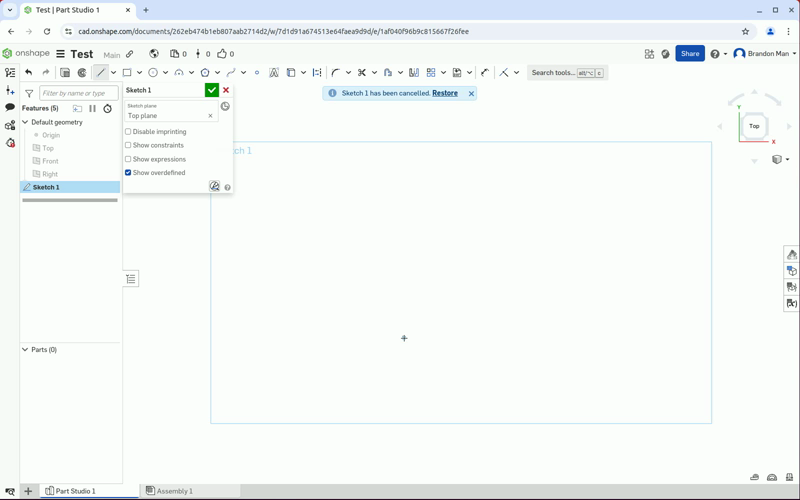
key_down(shift)
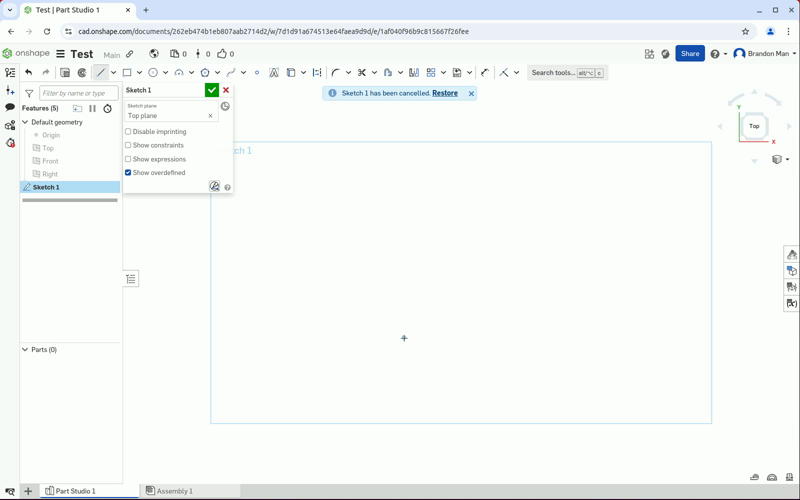
mouse_move(516, 337)
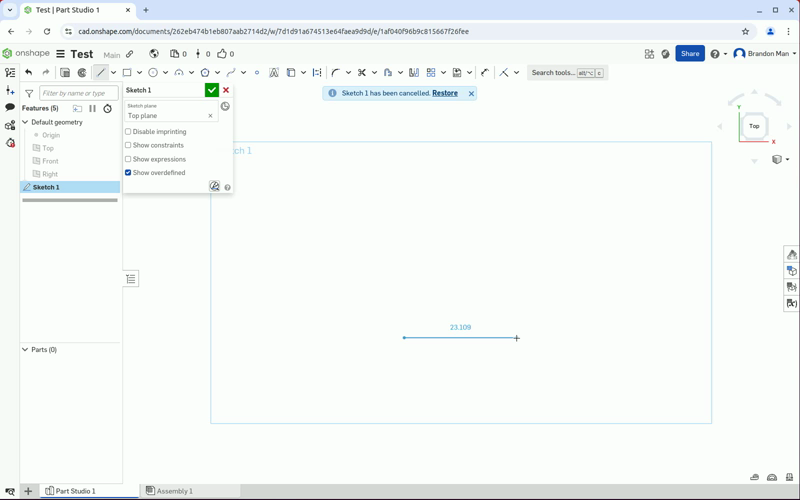
click(516, 337)
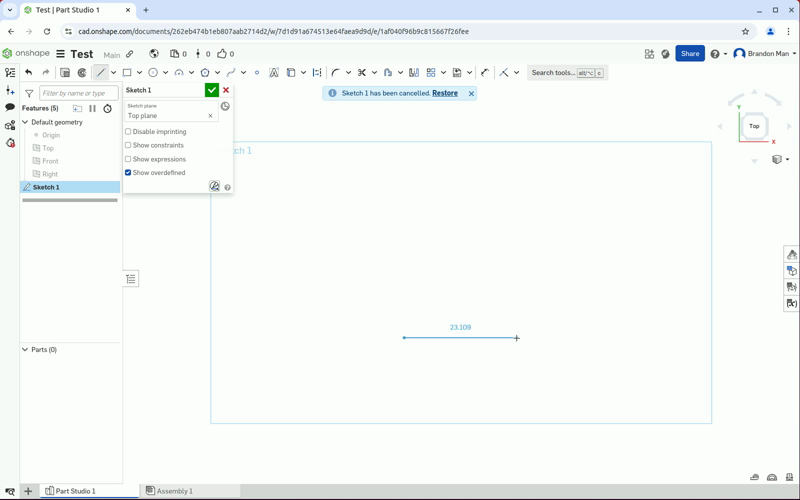
key_up(shift)
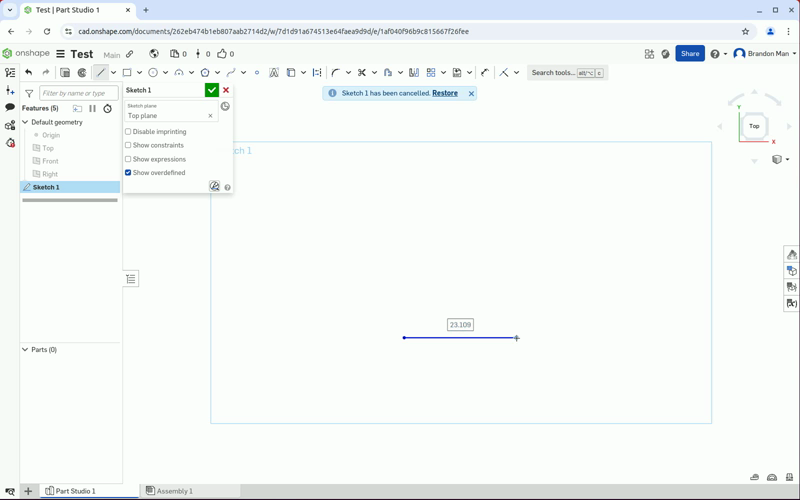
key_down(shift)
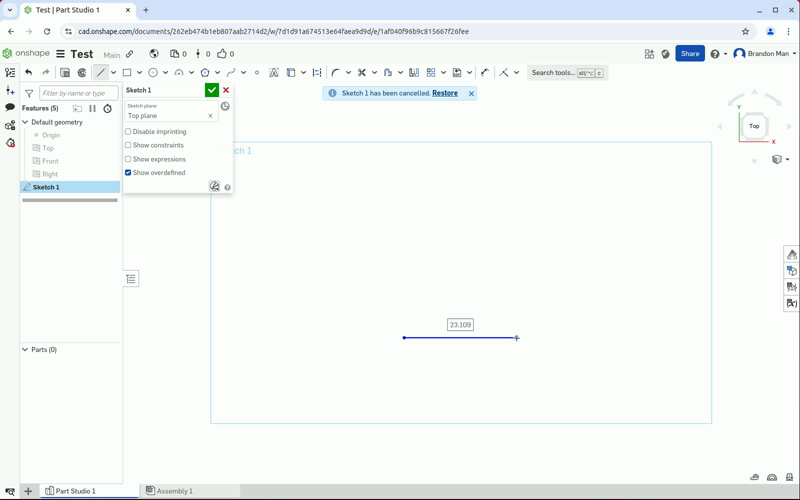
mouse_move(516, 225)
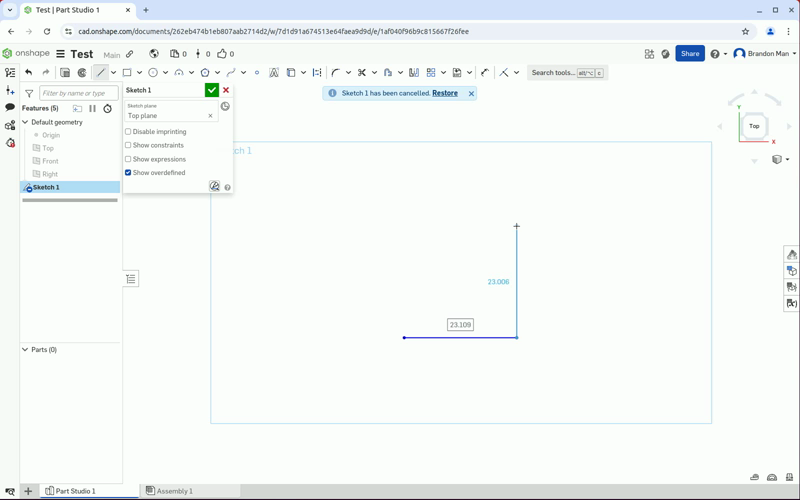
click(516, 225)
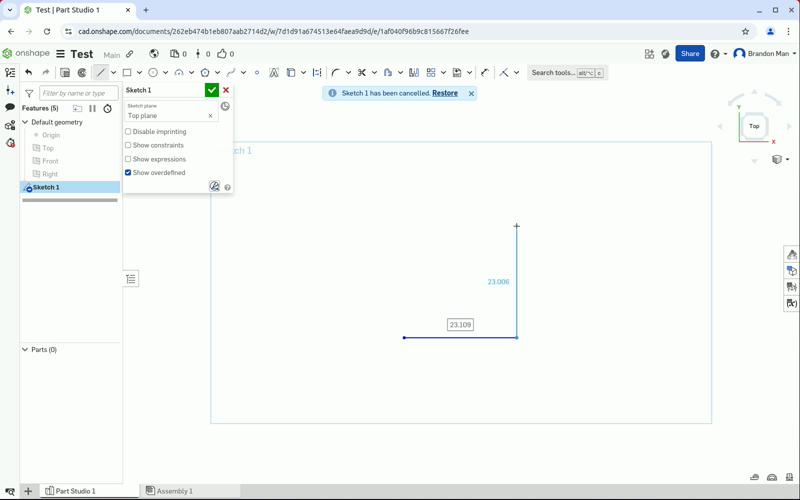
key_up(shift)
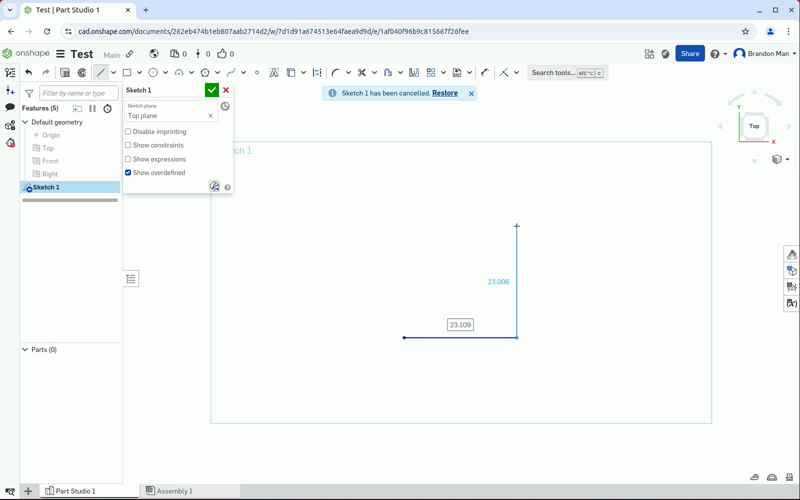
key_down(shift)
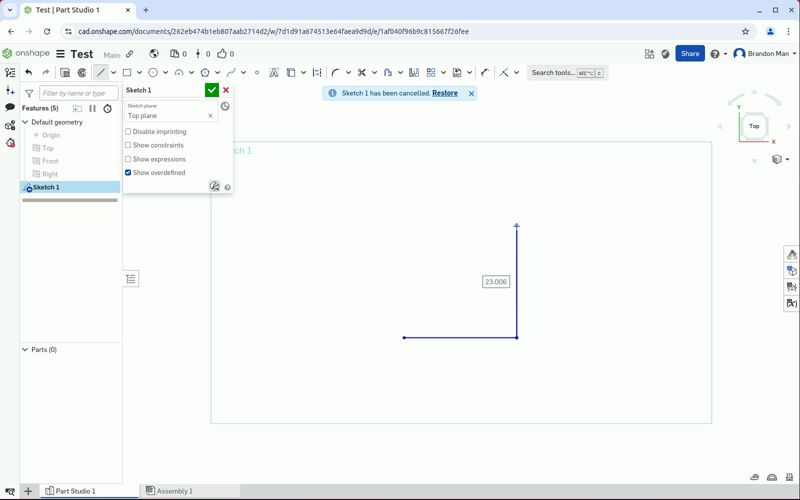
mouse_move(404, 225)
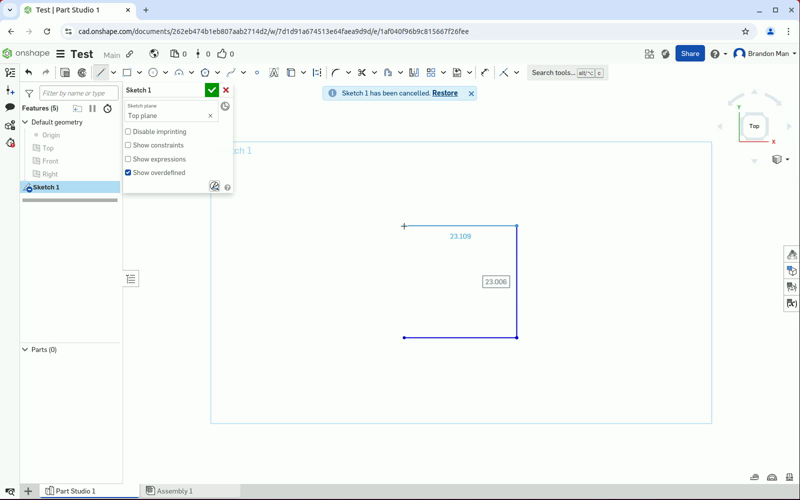
click(404, 225)
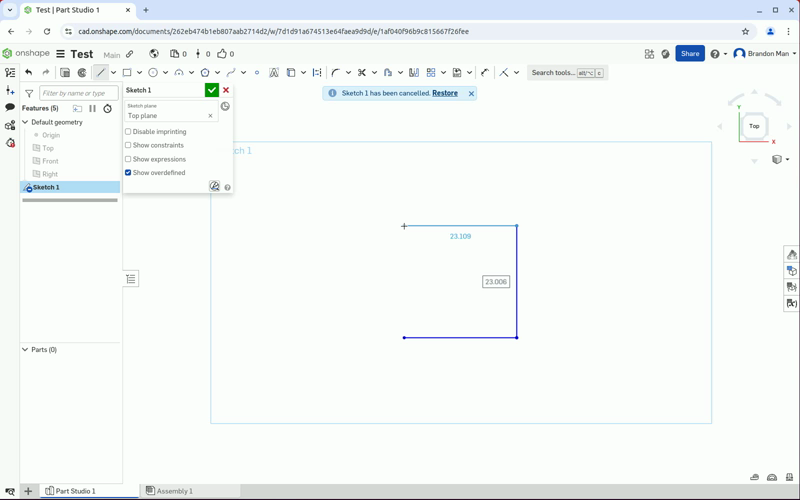
key_up(shift)
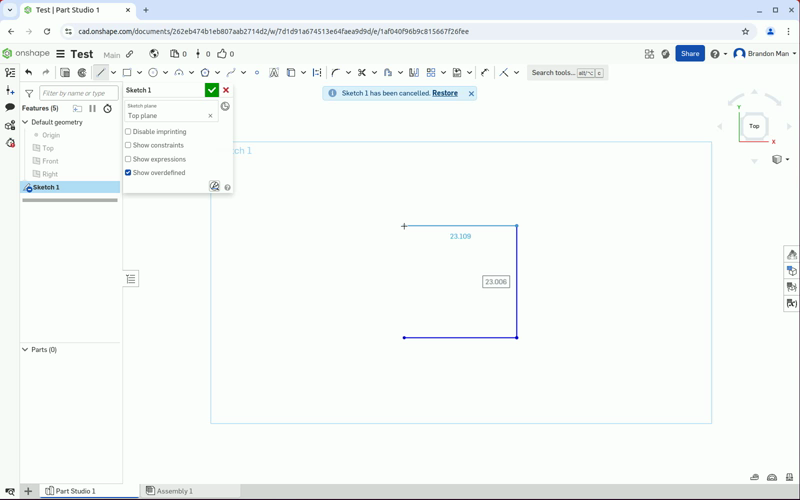
key_down(shift)
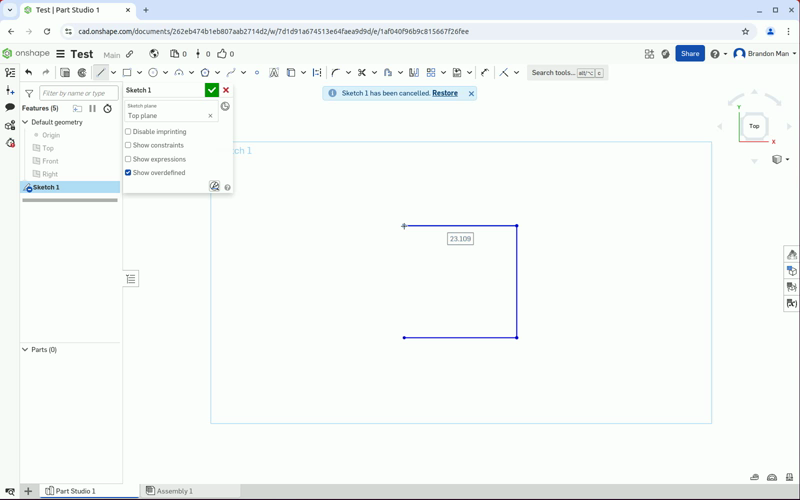
mouse_move(404, 337)
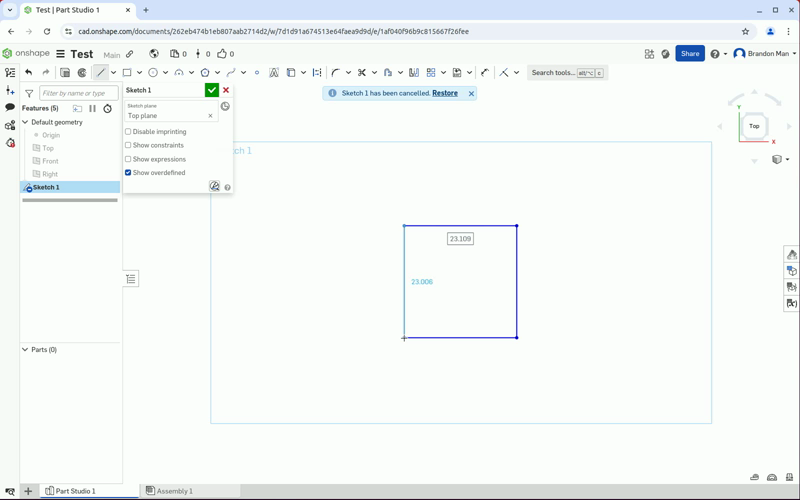
key_up(shift)
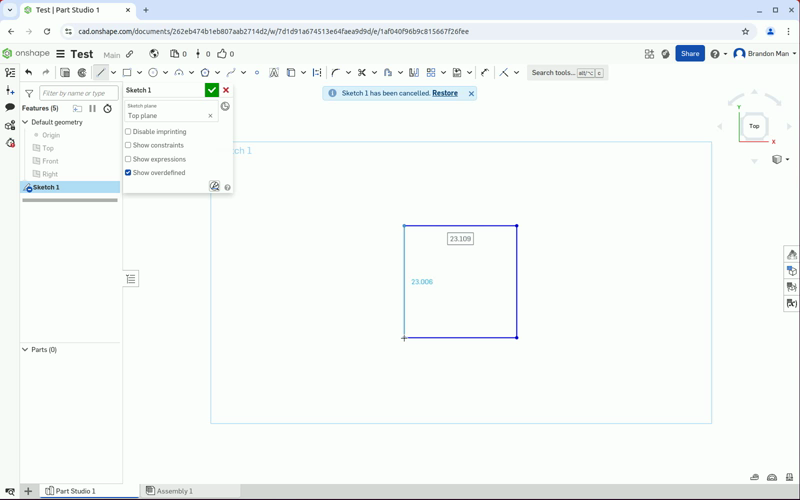
click(404, 337)
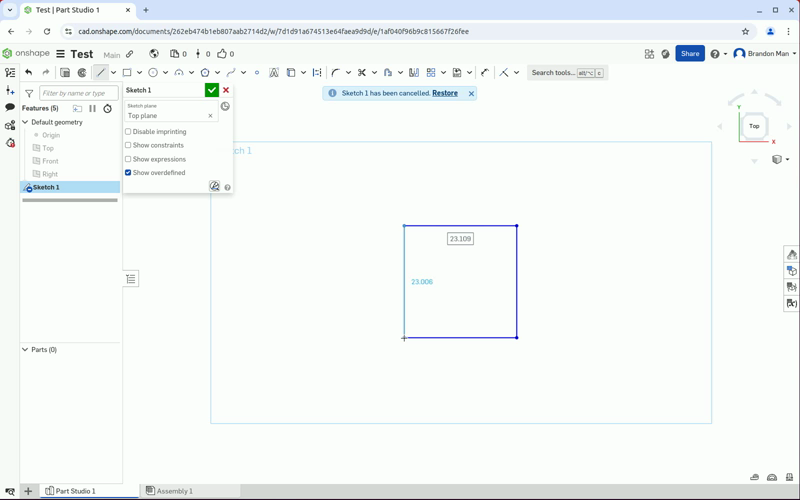
key(esc)
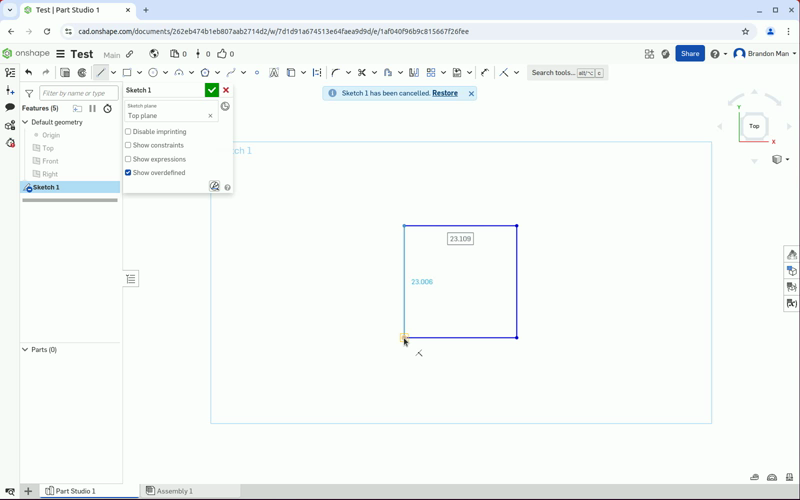
mouse_move(467, 267)
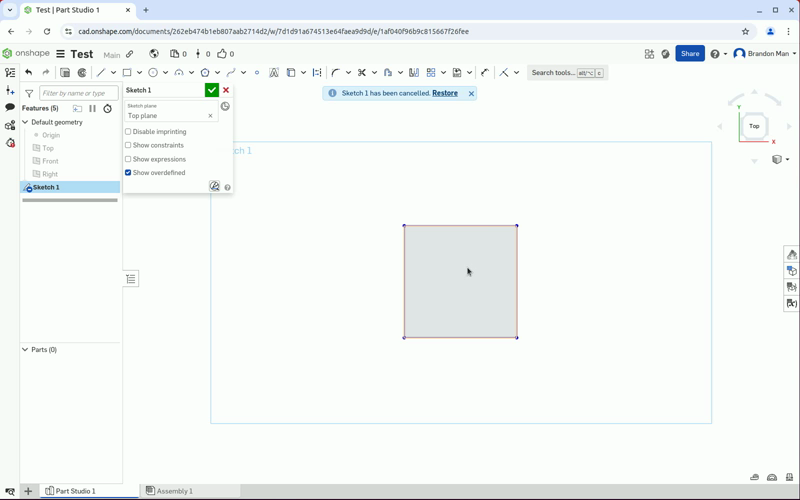
click(467, 267)
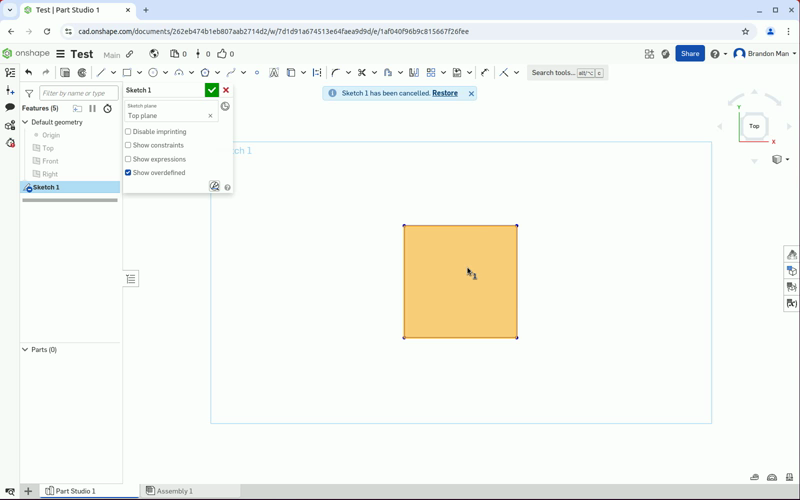
mouse_move(73, 352)
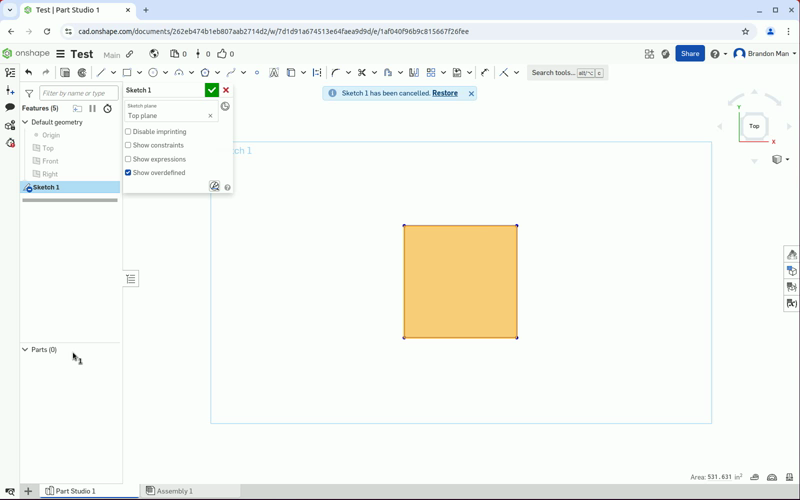
key(shift+y)
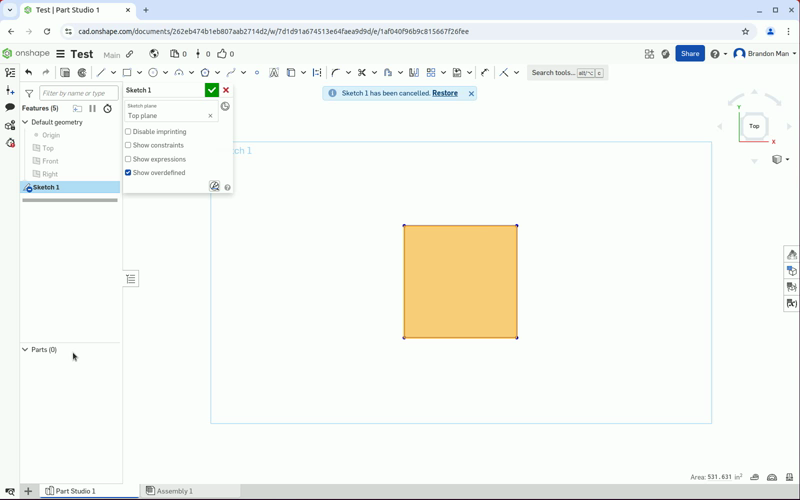
key(shift+e)
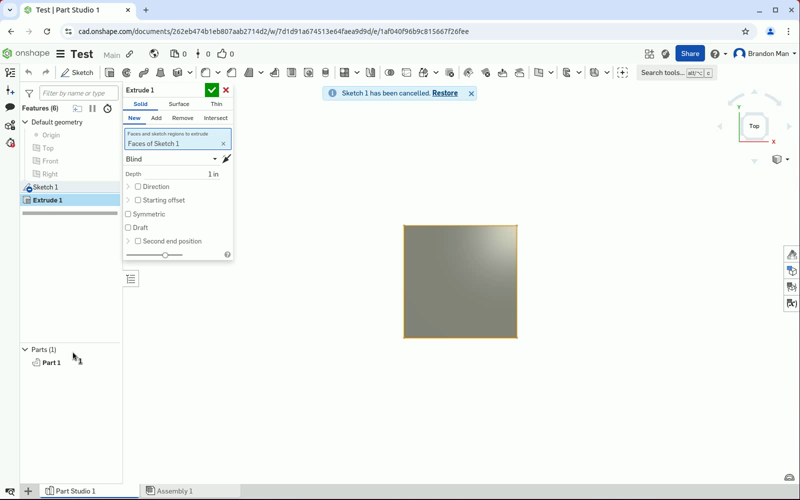
mouse_move(143, 106)
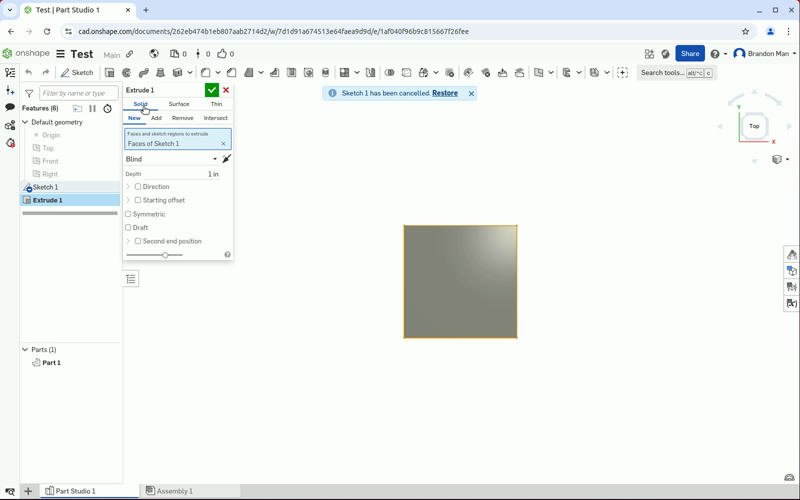
click(143, 106)
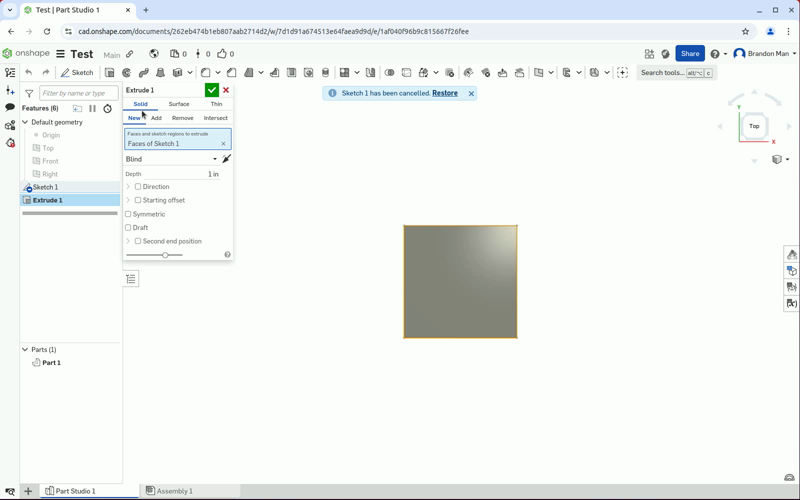
mouse_move(137, 120)
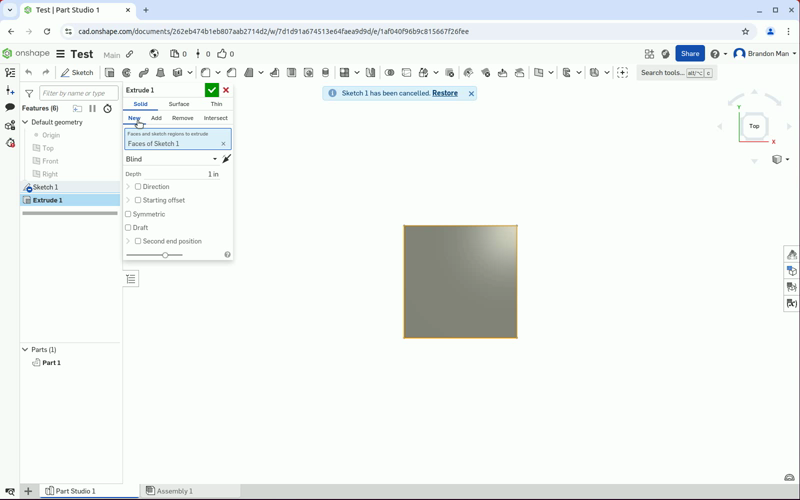
click(137, 120)
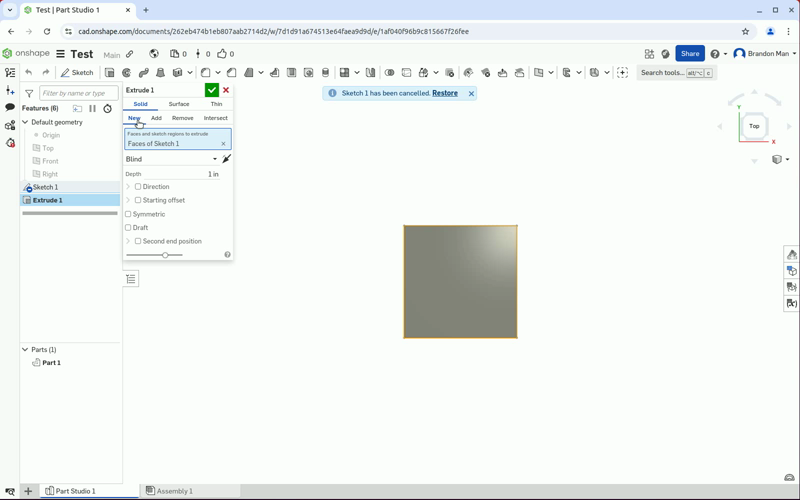
key(tab, 4)
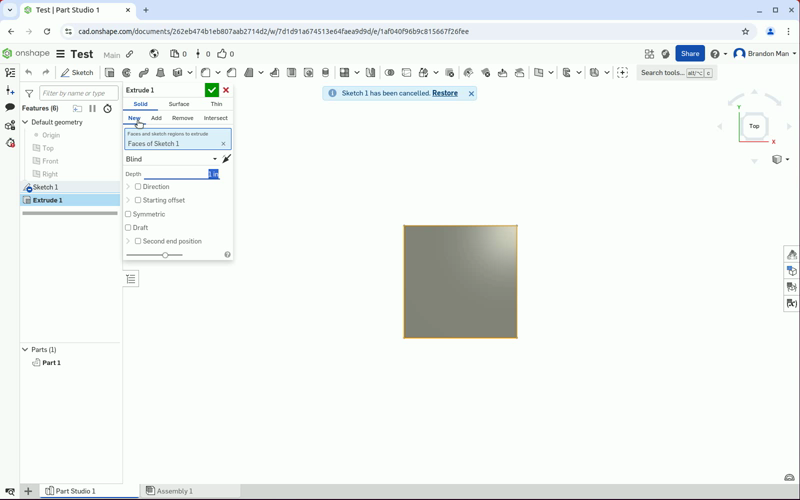
text(23.108)
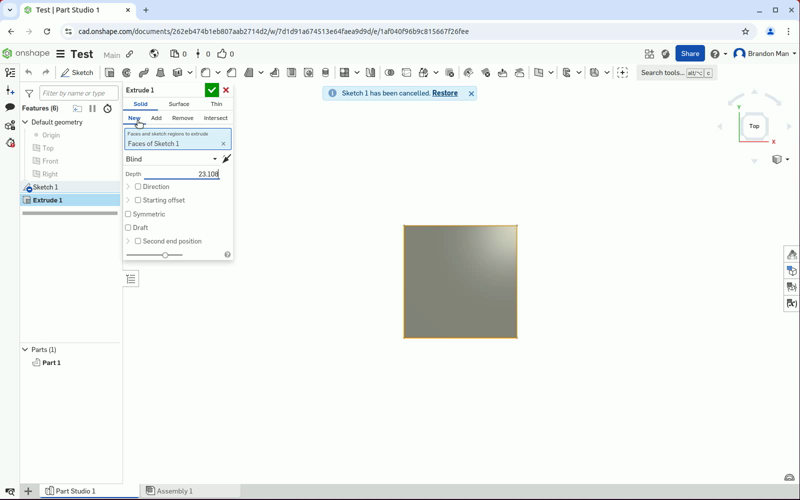
key(enter)
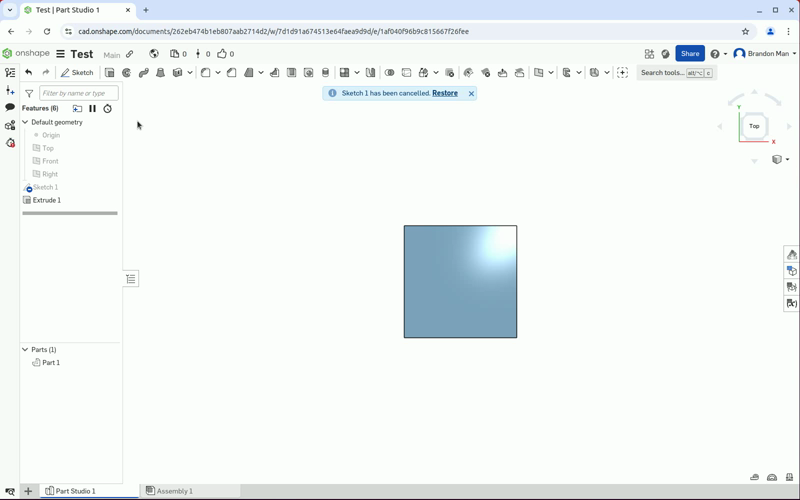
key(shift+h)
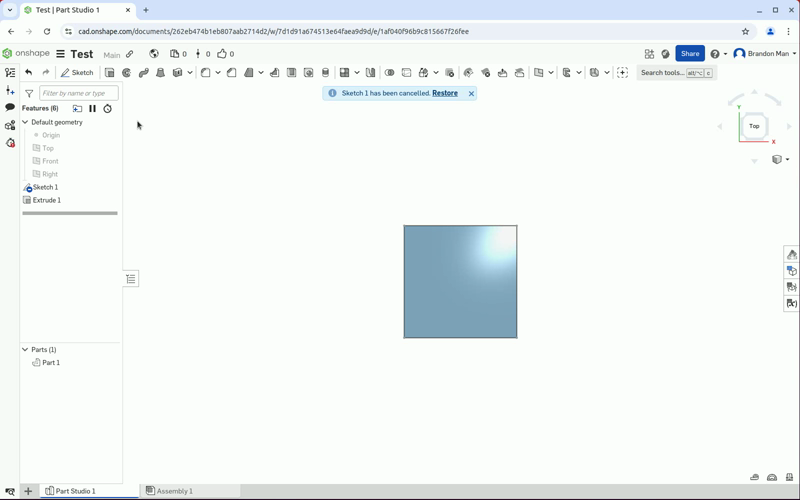
key(shift+h)
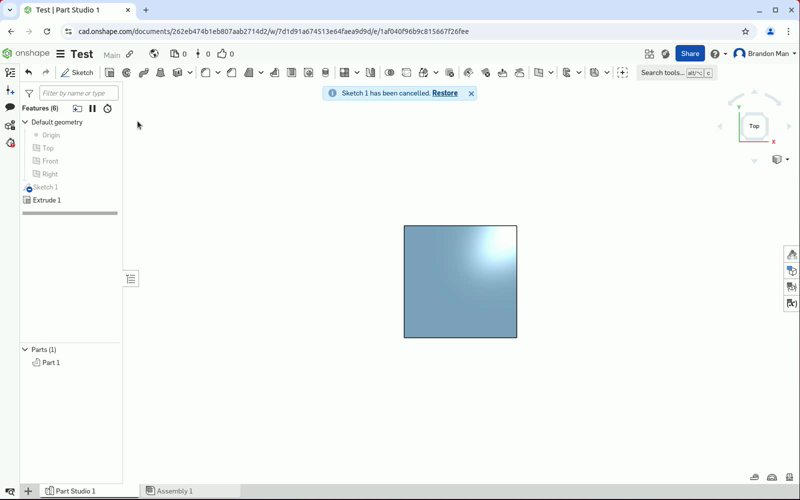
mouse_move(73, 189)
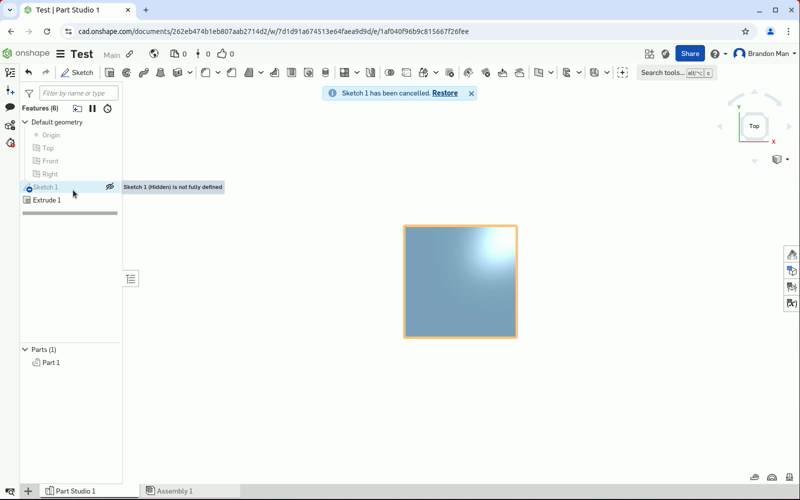
click(73, 189)
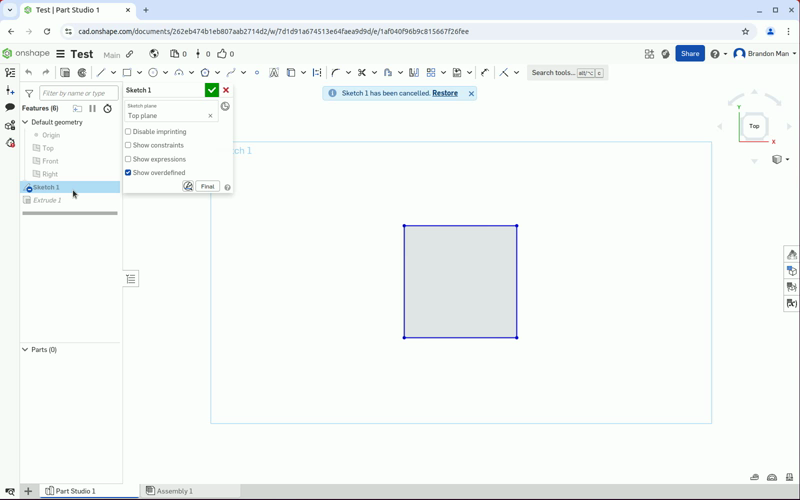
mouse_move(229, 92)
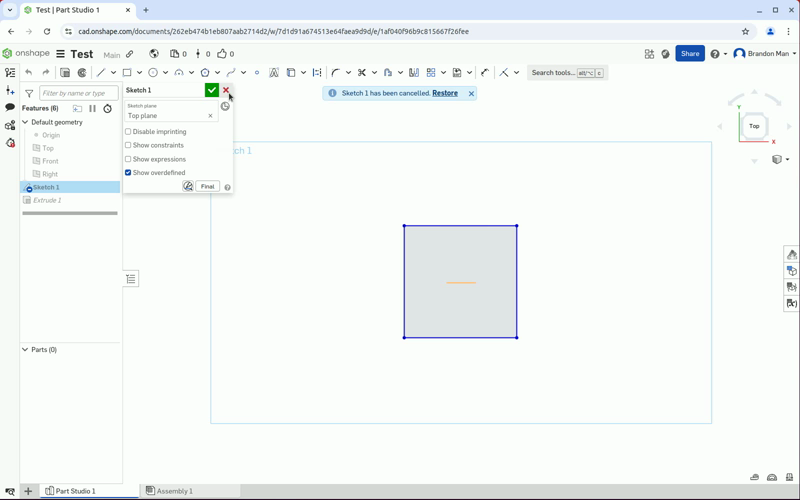
click(229, 92)
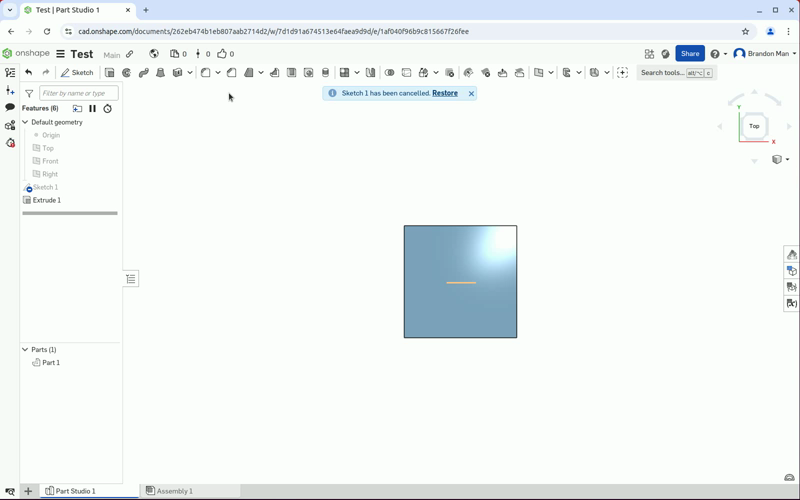
mouse_move(541, 75)
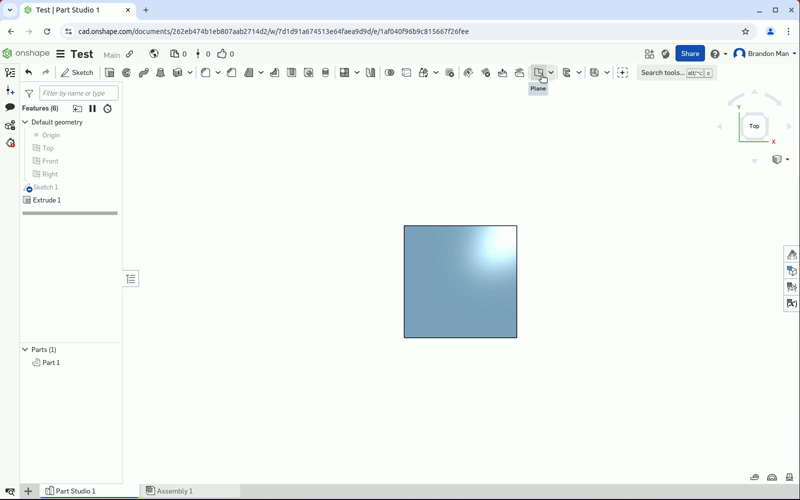
click(541, 75)
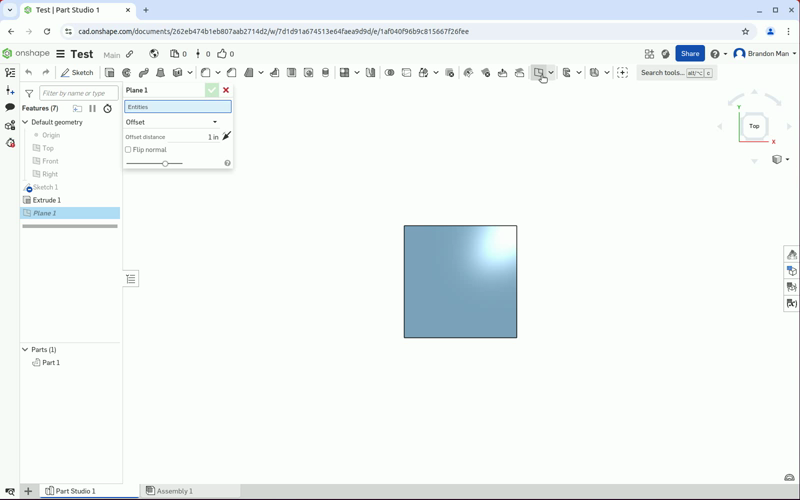
mouse_move(73, 150)
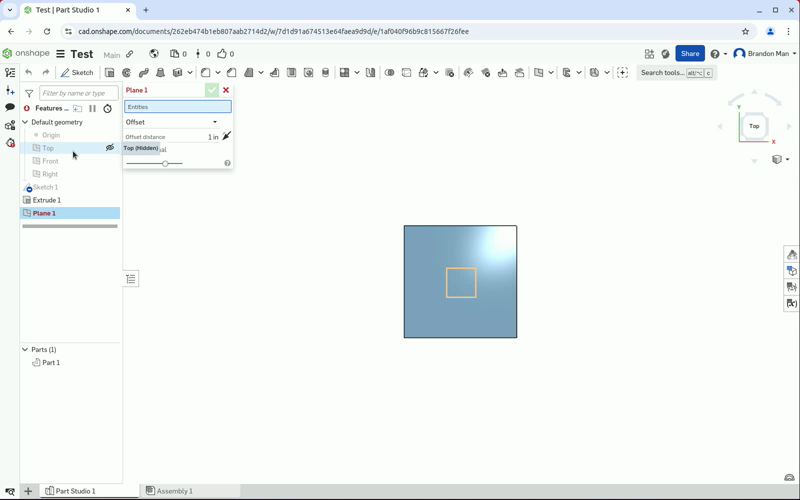
click(73, 150)
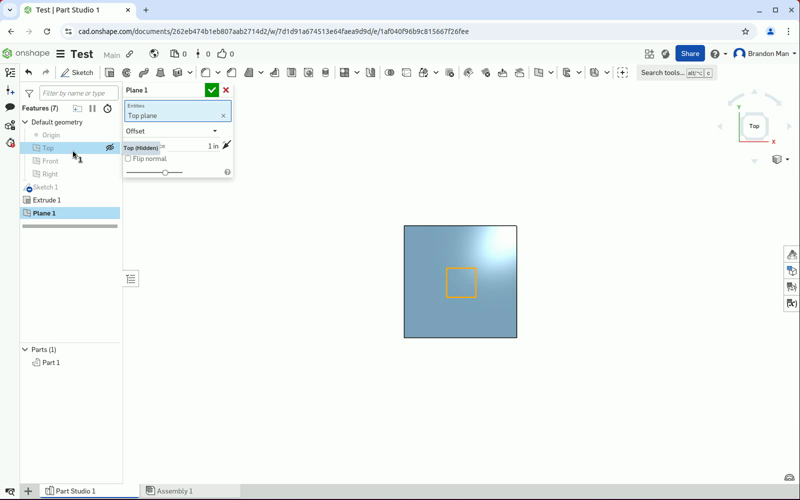
key(tab, 2)
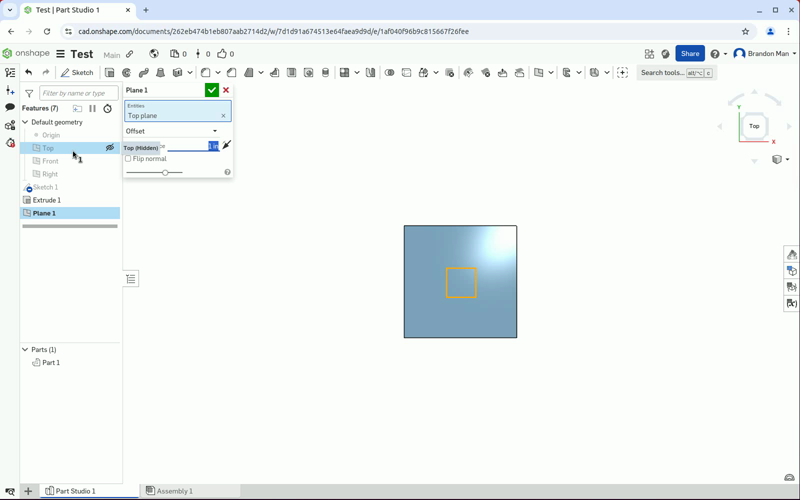
text(23.108)
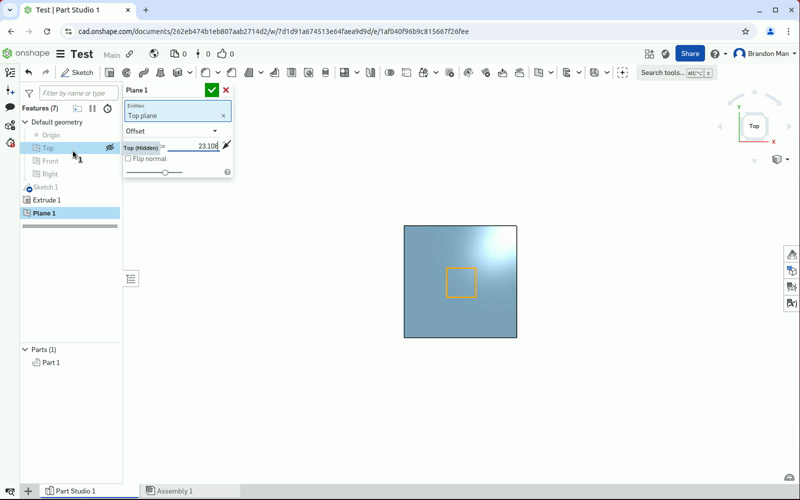
key(enter, 2)
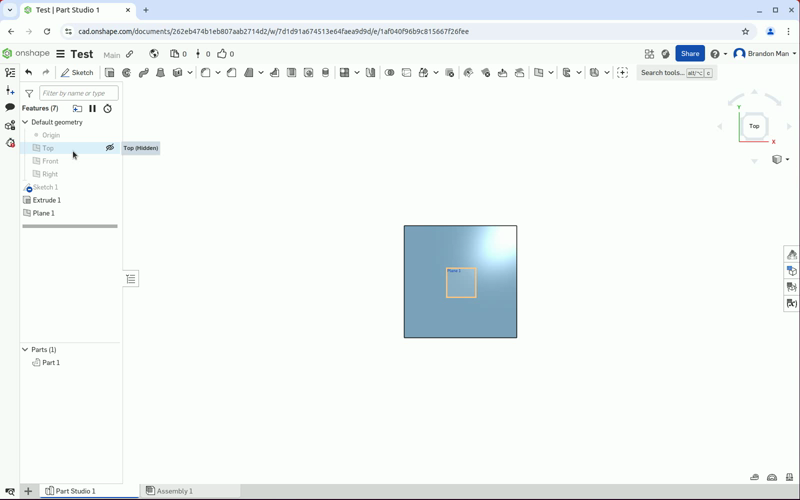
key(shift+s)
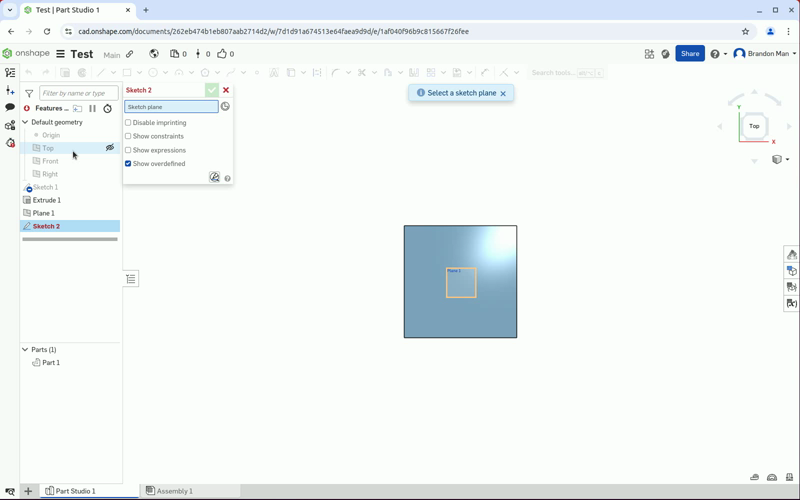
mouse_move(73, 215)
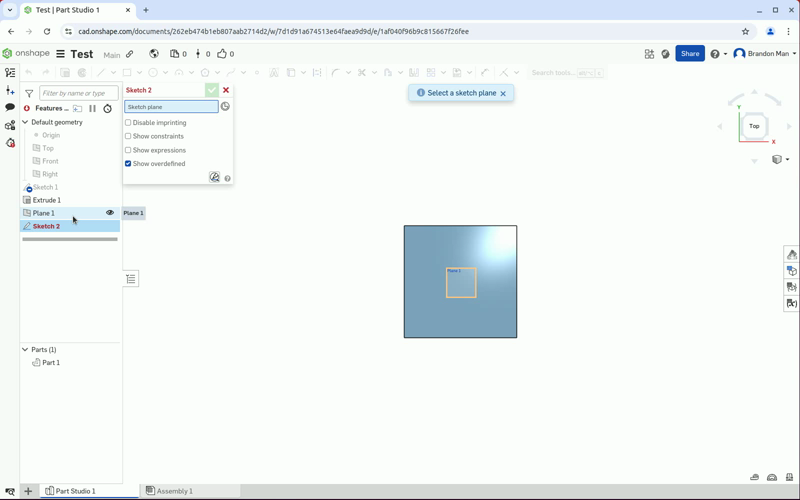
click(73, 215)
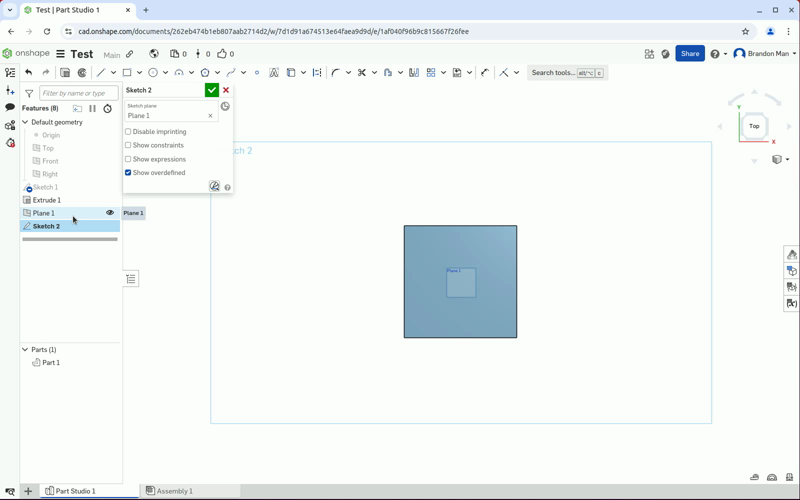
mouse_move(73, 352)
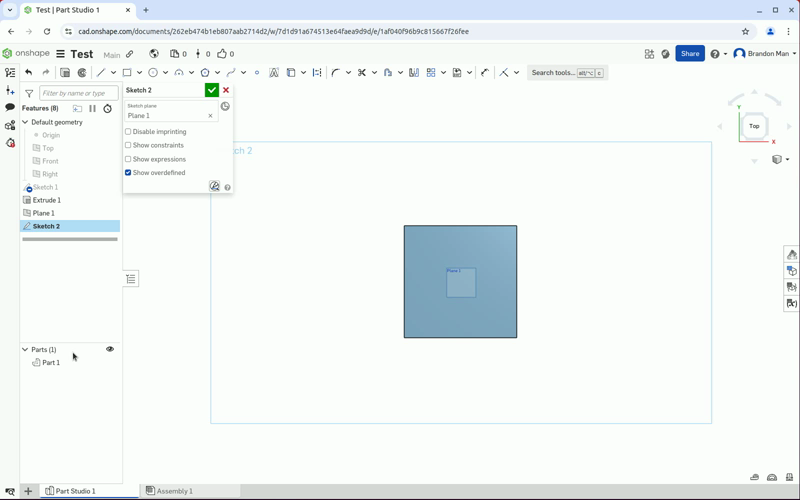
key(y)
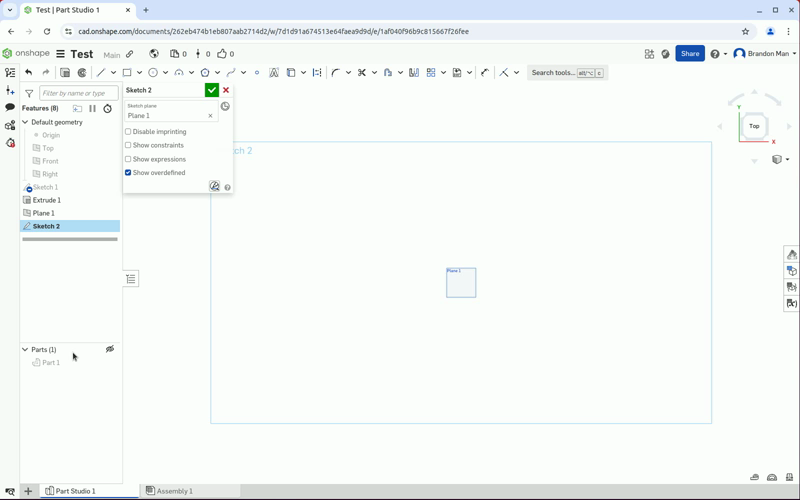
key(l)
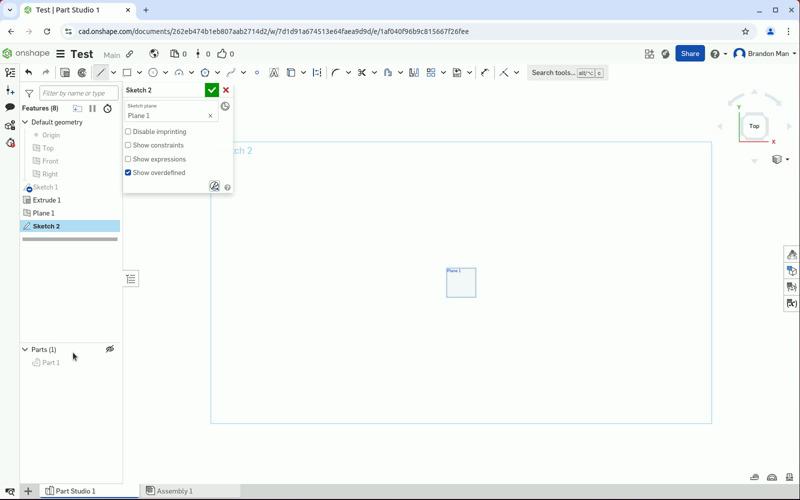
key_down(shift)
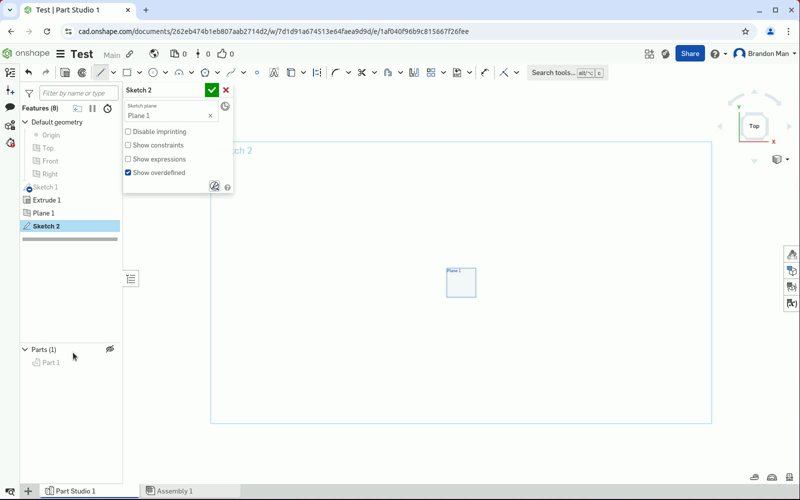
mouse_move(432, 309)
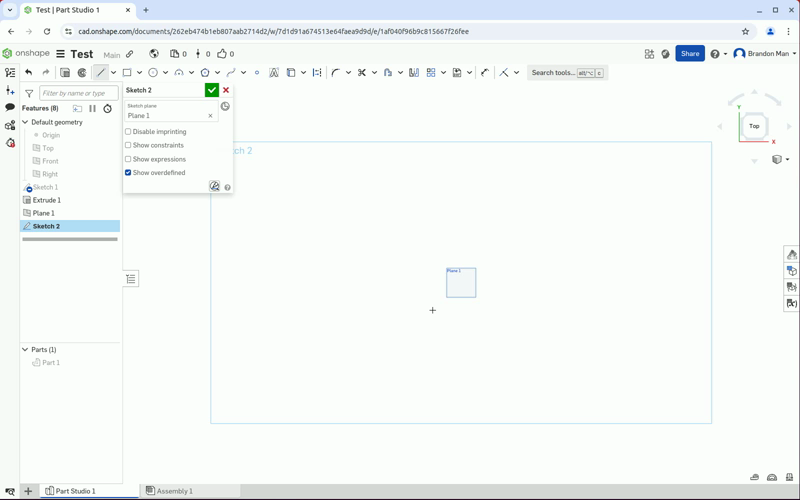
click(432, 309)
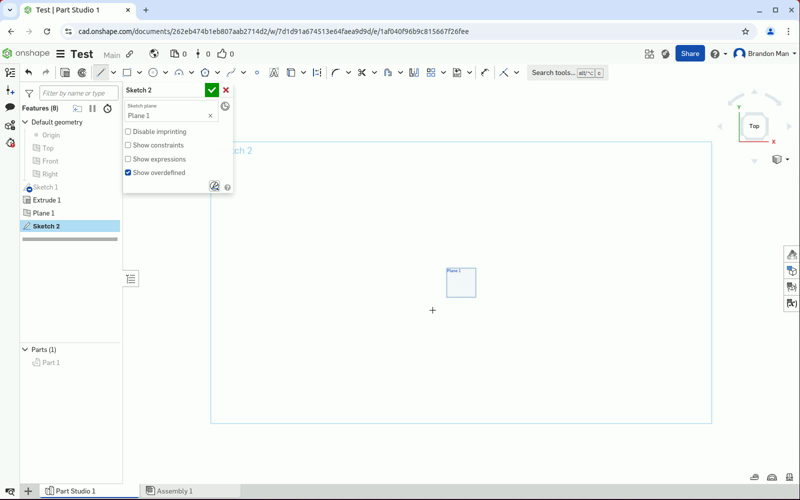
key_up(shift)
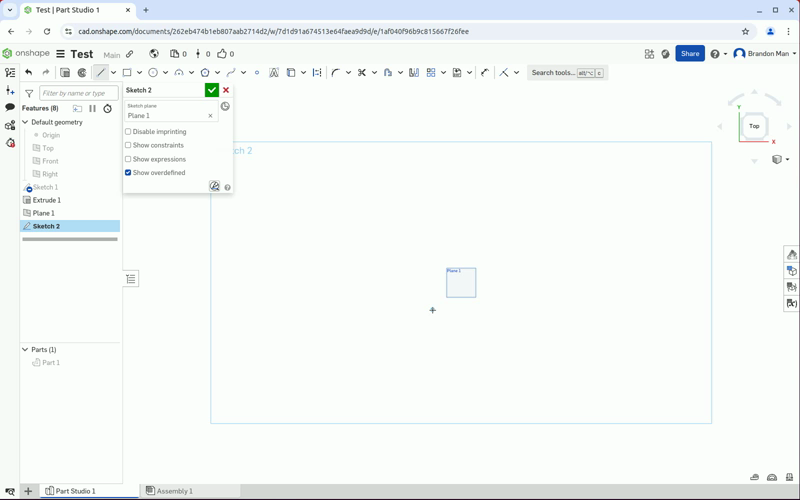
key_down(shift)
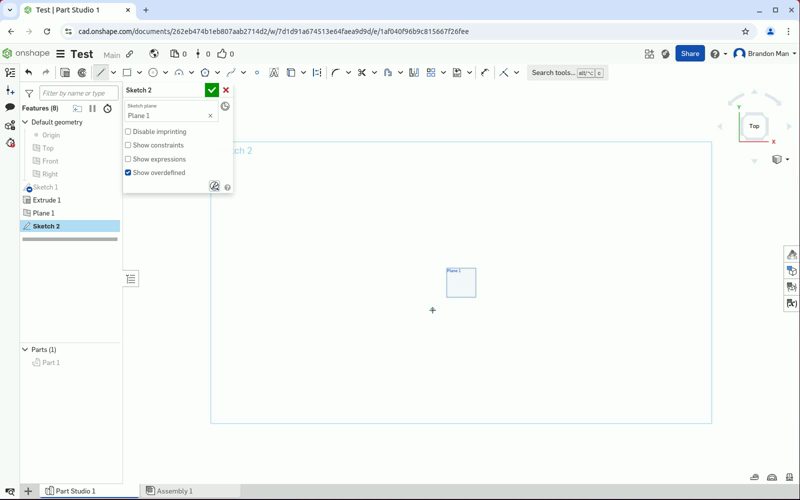
mouse_move(462, 309)
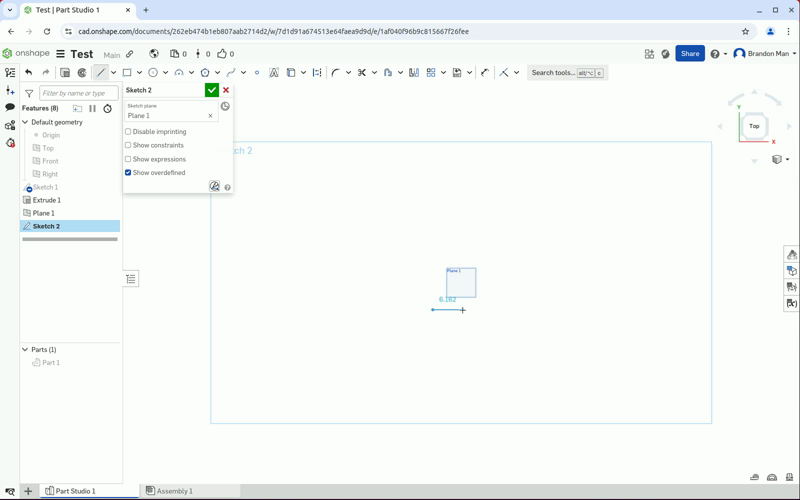
mouse_move(489, 309)
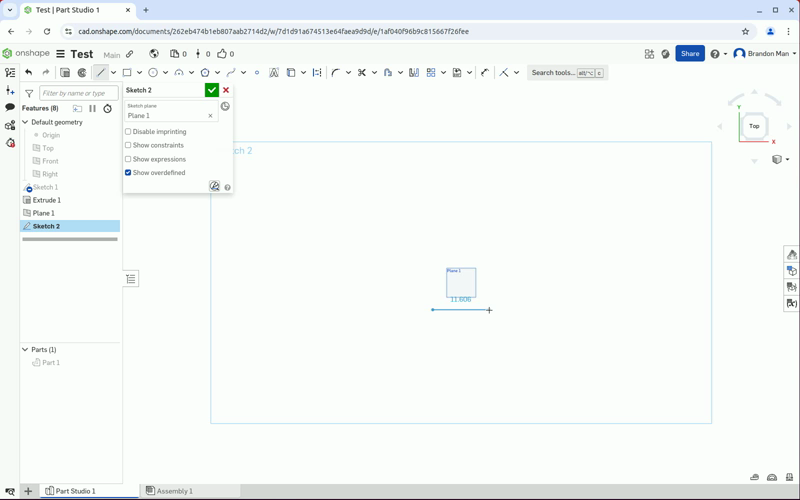
click(489, 309)
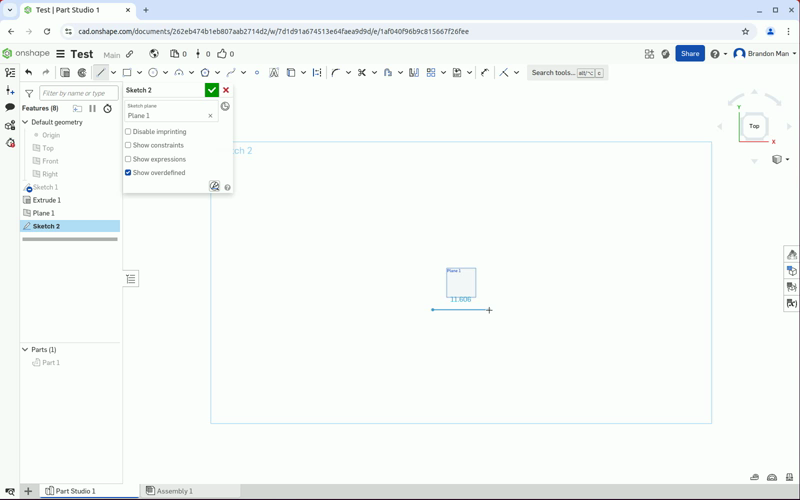
key_up(shift)
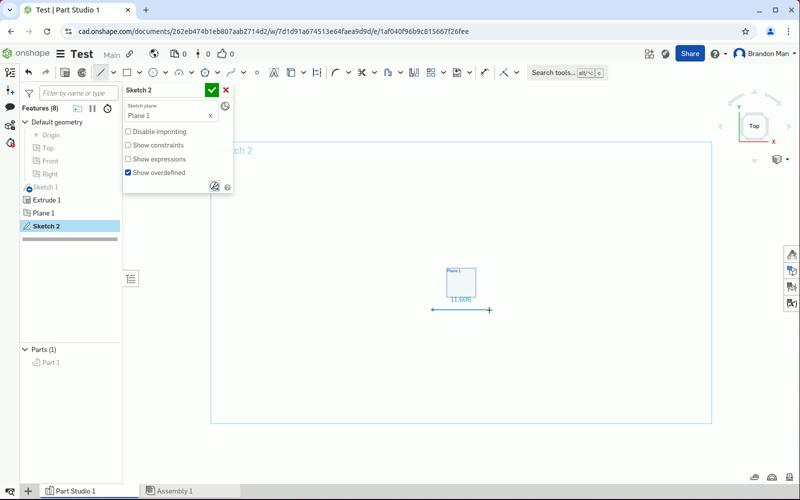
key_down(shift)
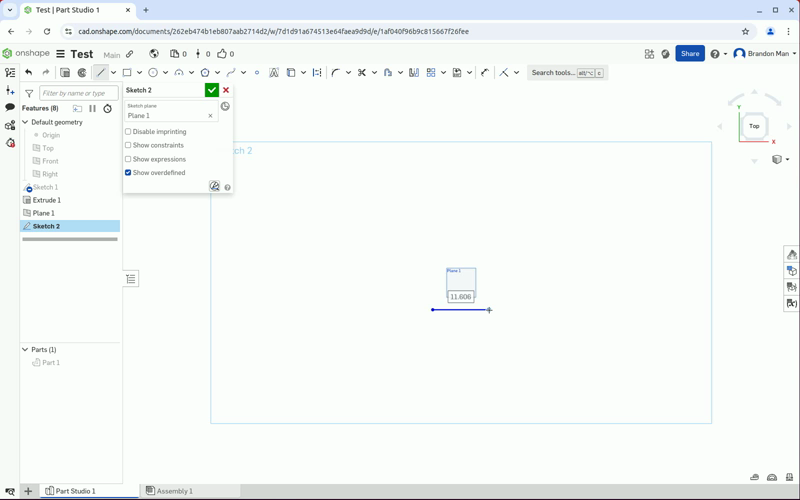
mouse_move(519, 309)
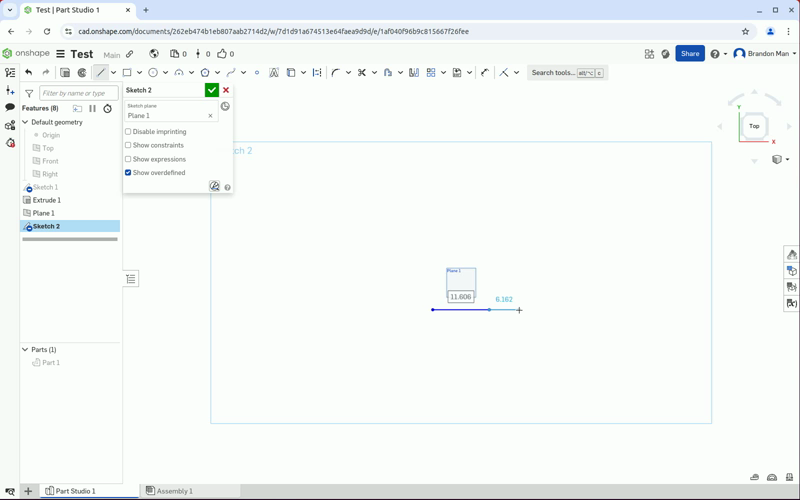
mouse_move(489, 253)
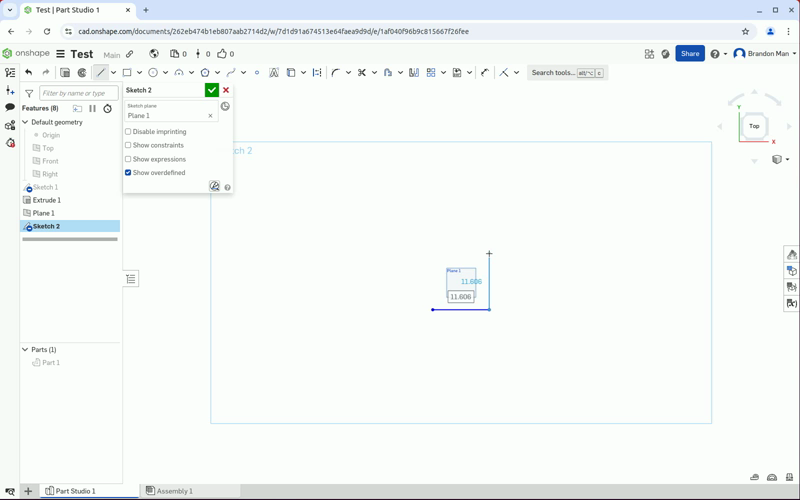
click(489, 253)
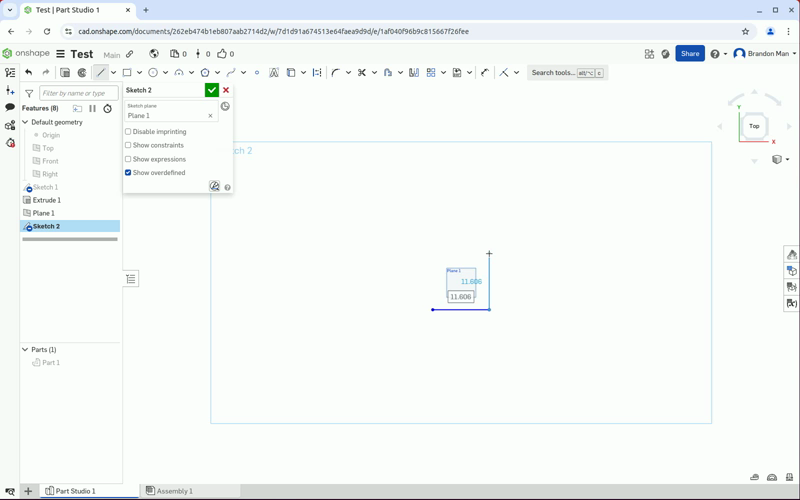
key_up(shift)
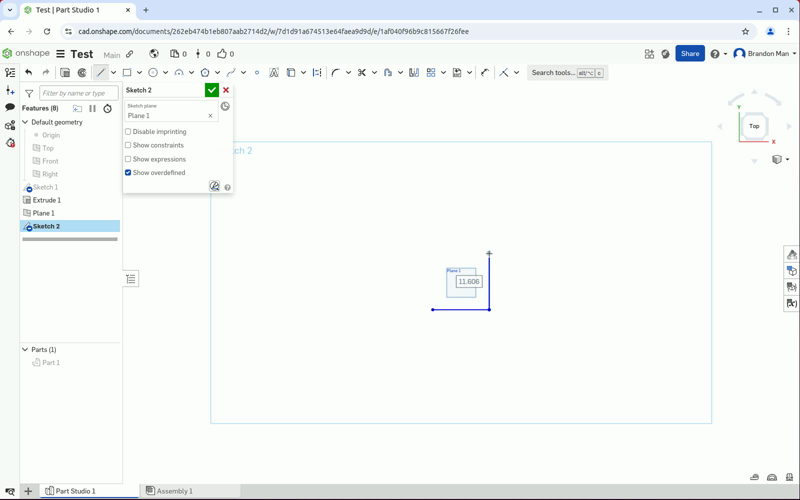
key_down(shift)
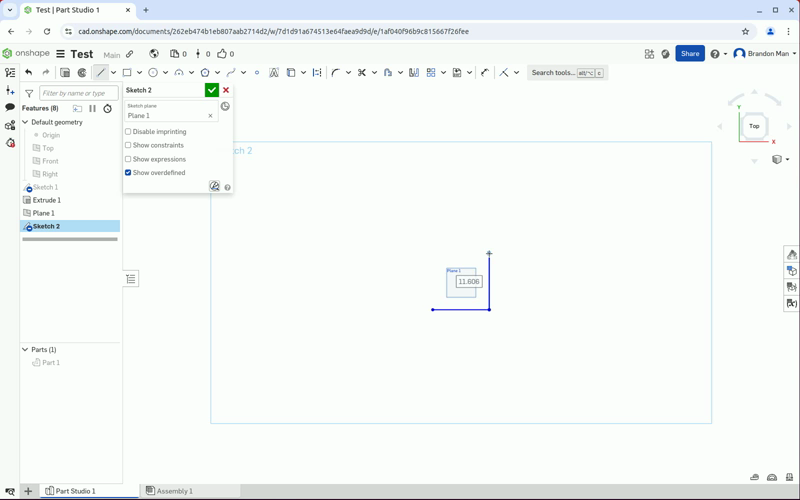
mouse_move(519, 253)
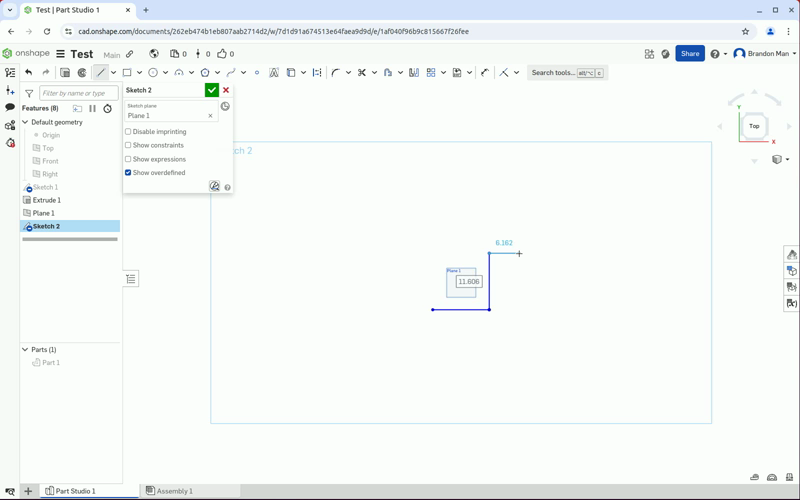
mouse_move(432, 253)
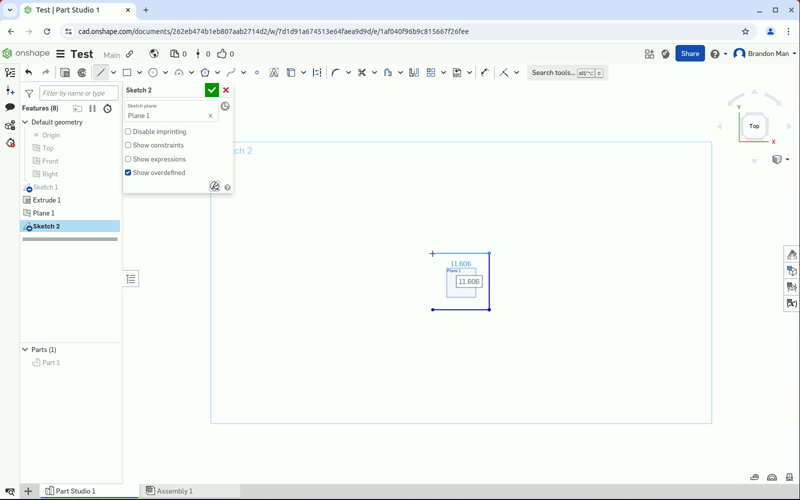
click(432, 253)
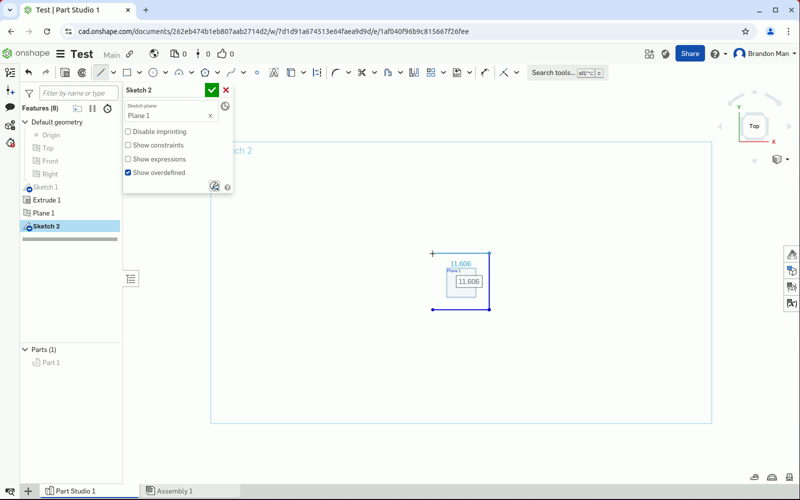
key_up(shift)
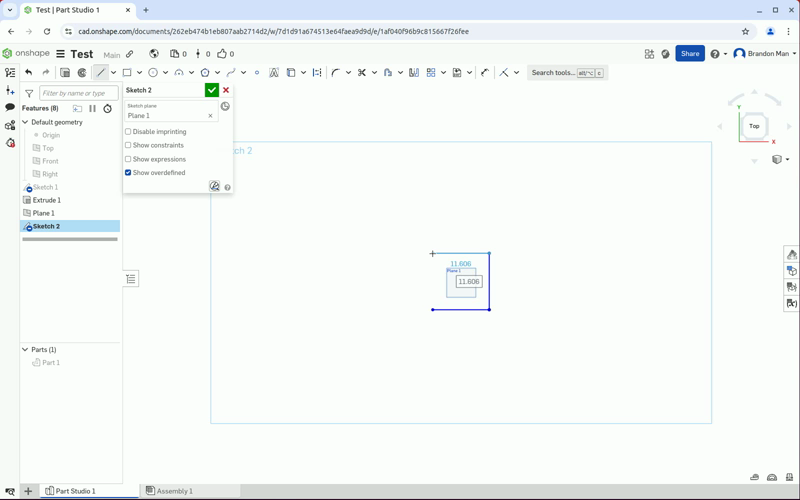
mouse_move(462, 253)
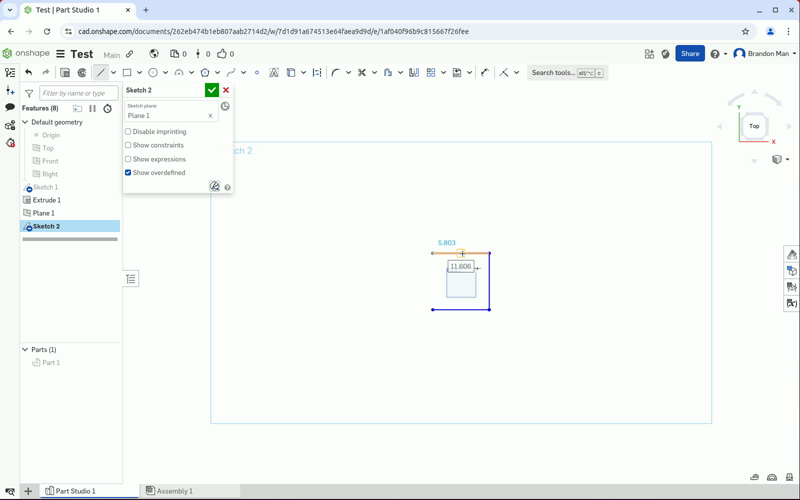
key_down(shift)
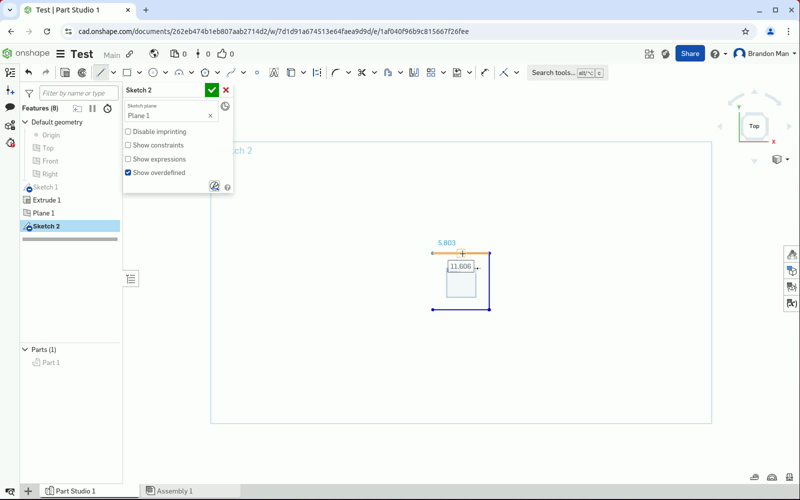
mouse_move(432, 309)
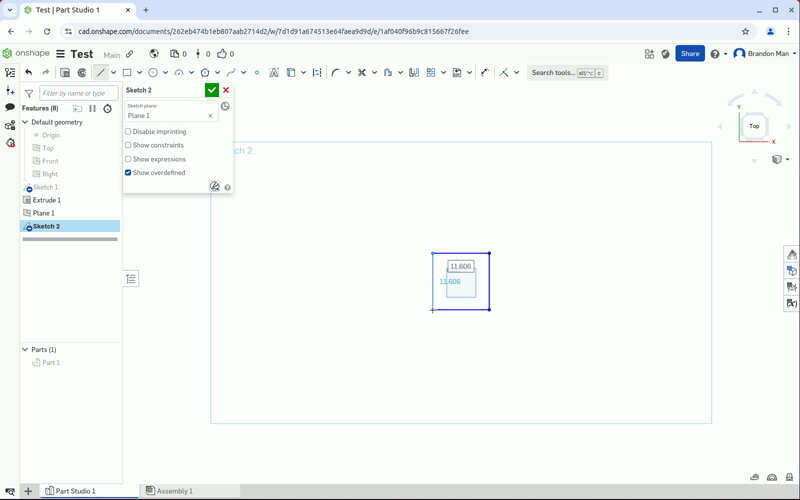
key_up(shift)
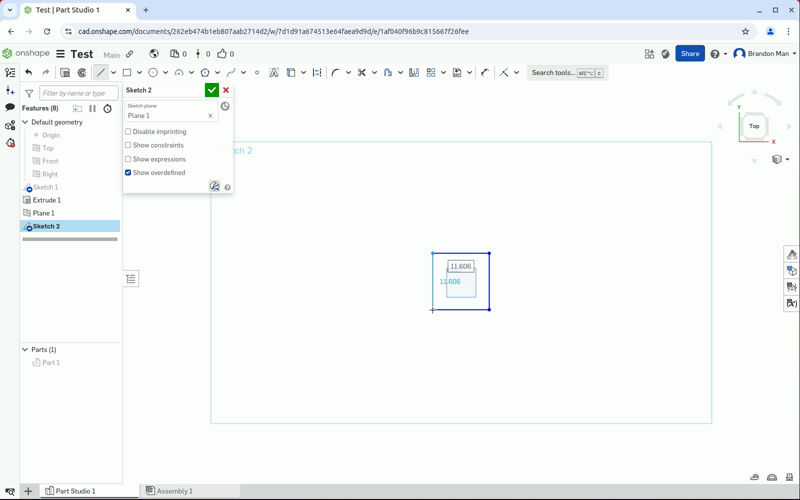
click(432, 309)
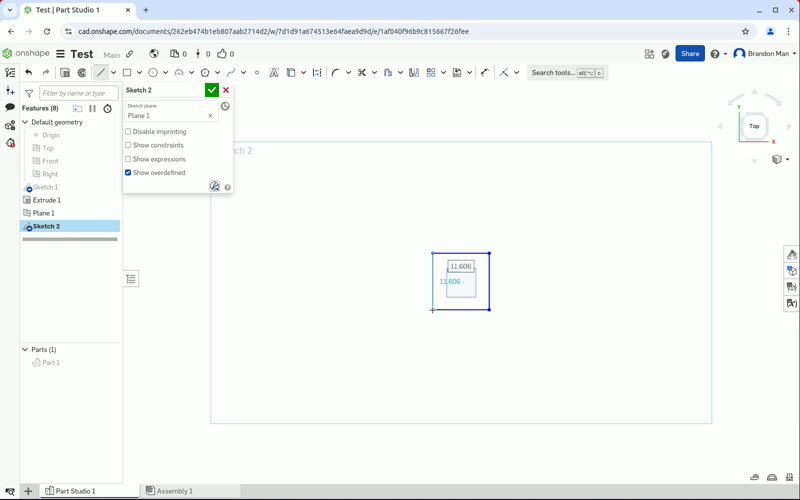
key(esc)
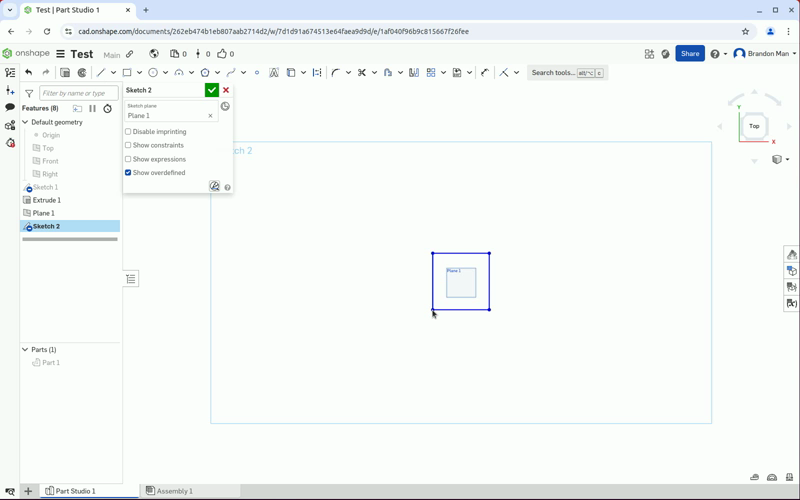
mouse_move(446, 260)
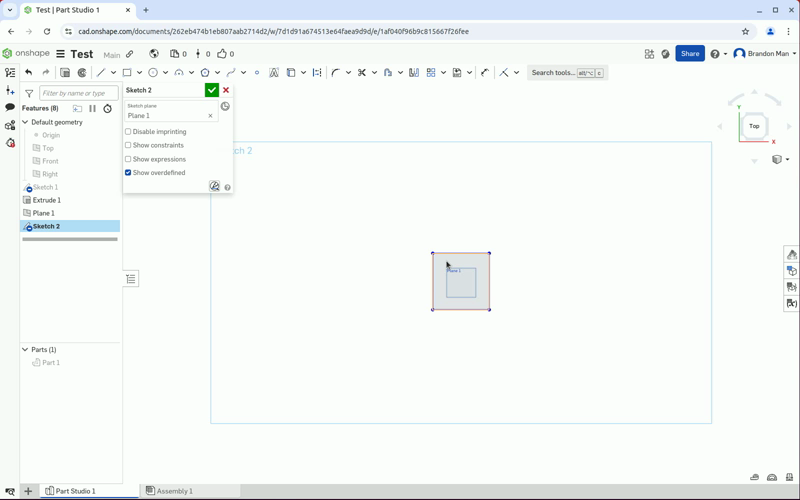
click(446, 260)
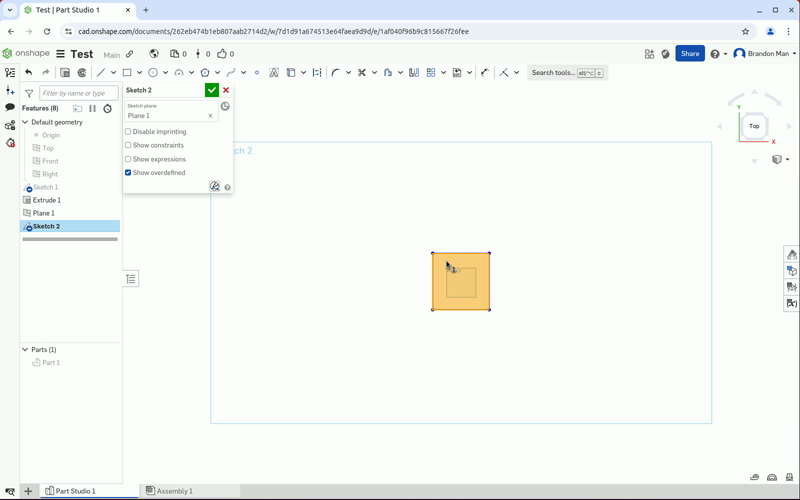
mouse_move(73, 352)
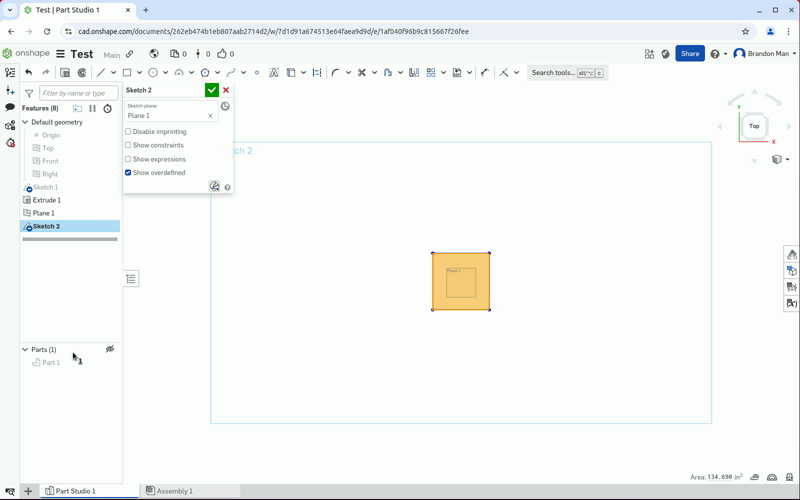
key(shift+y)
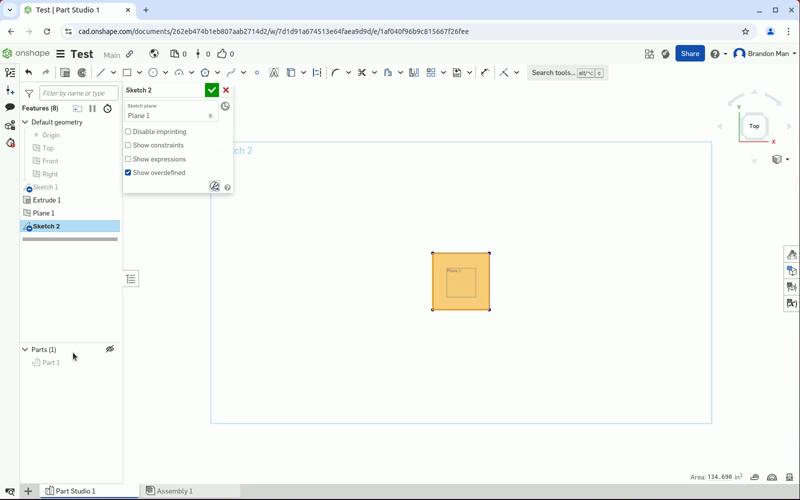
key(shift+e)
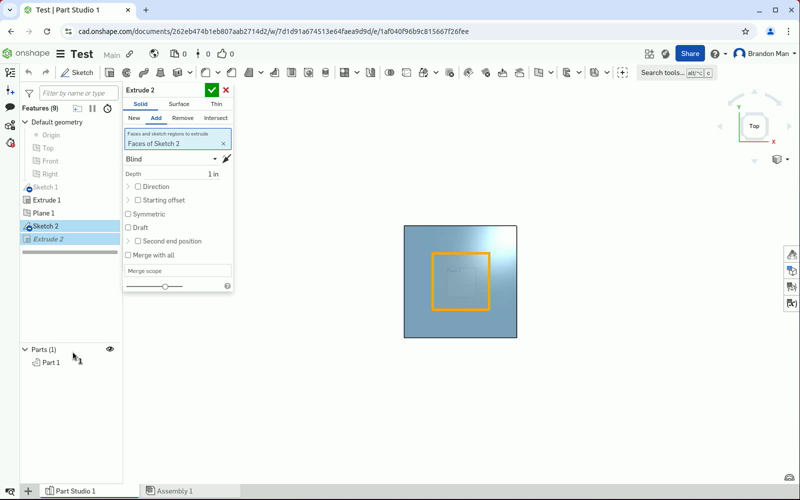
mouse_move(143, 106)
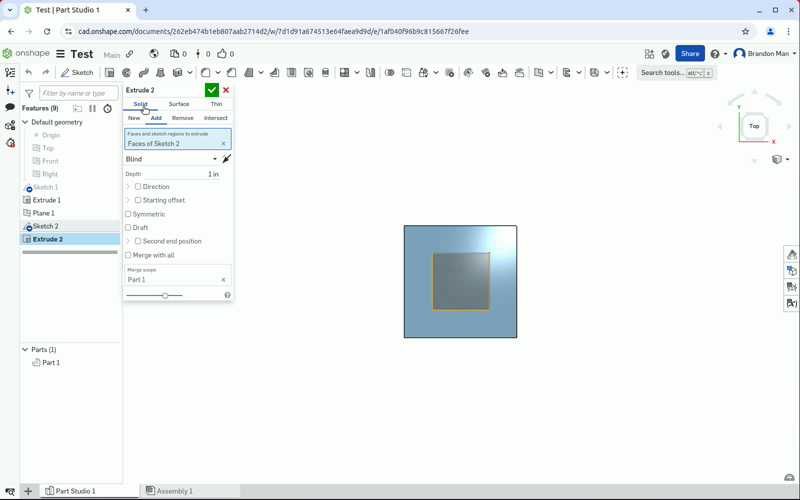
click(143, 106)
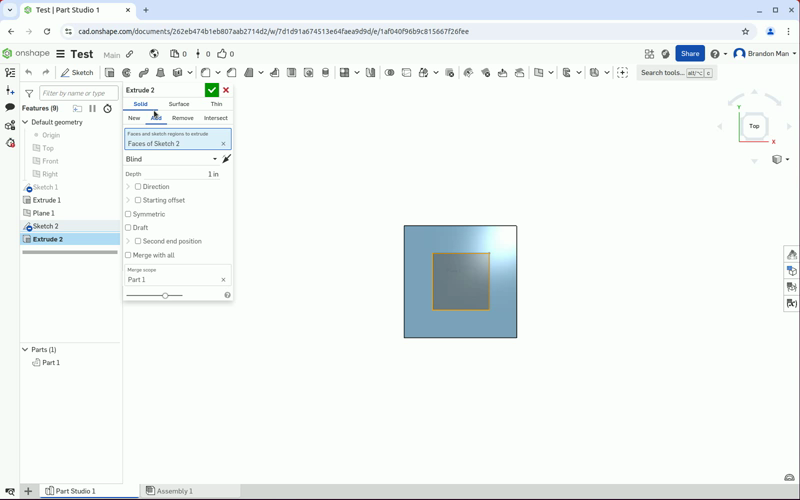
mouse_move(186, 120)
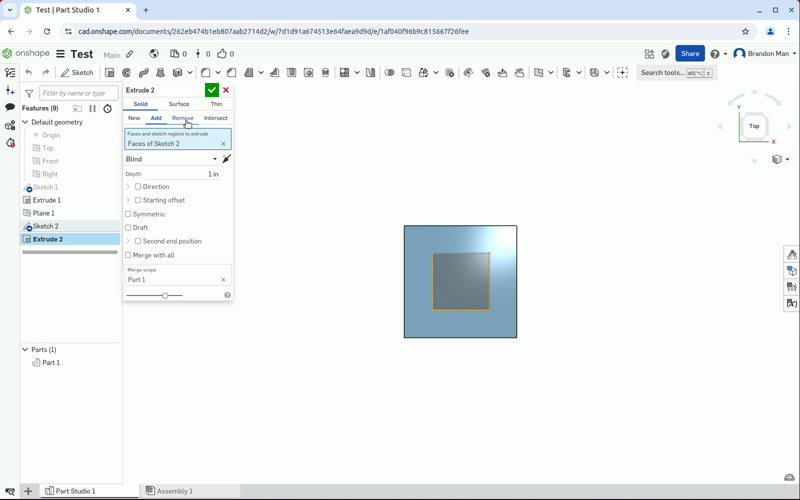
click(186, 120)
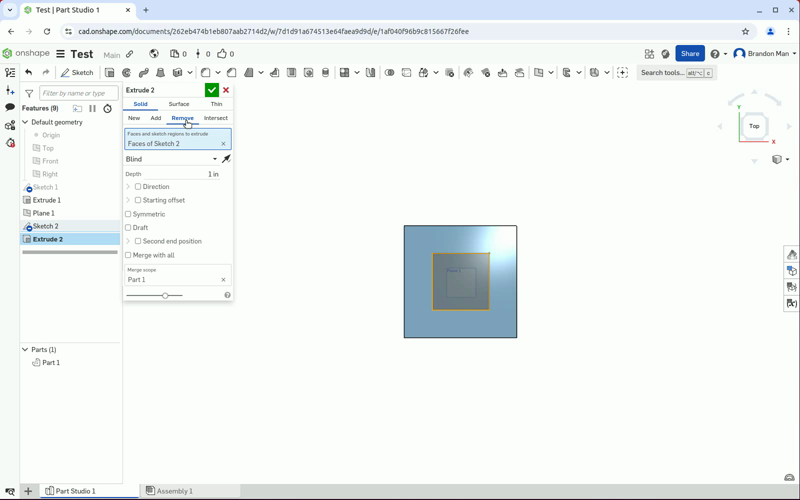
key(tab, 4)
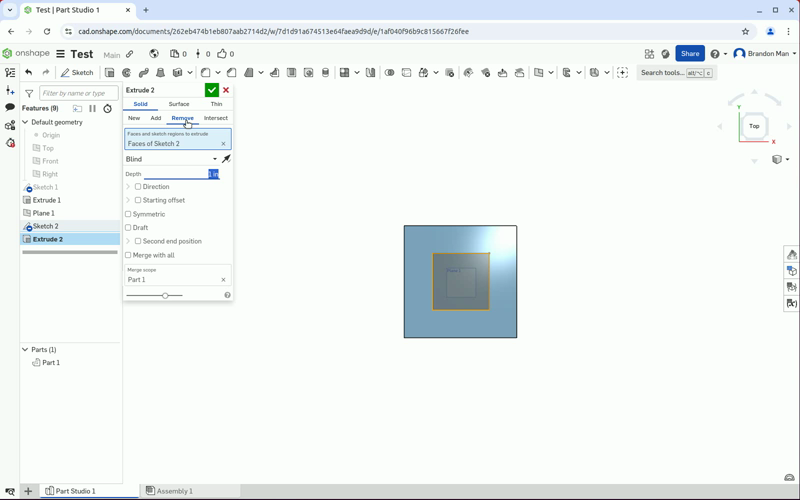
text(5.777)
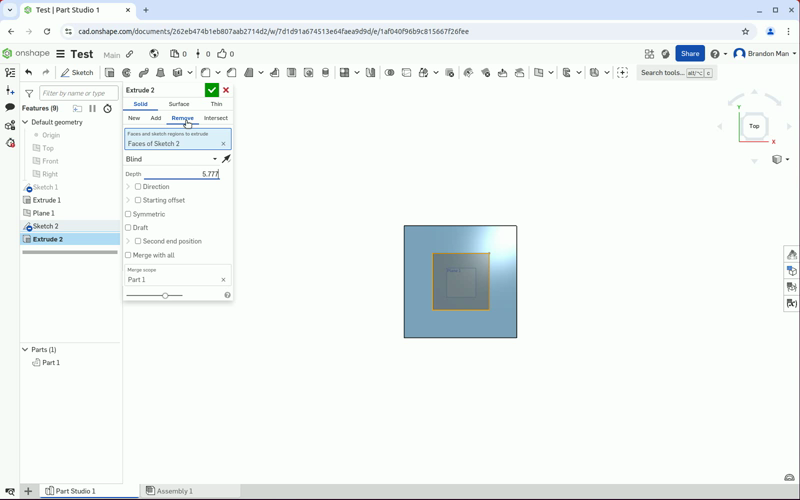
key(tab, 6)
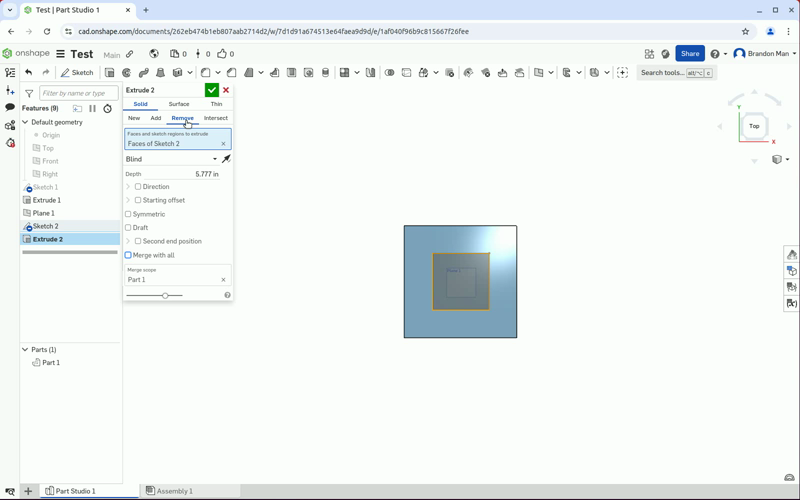
key(space)
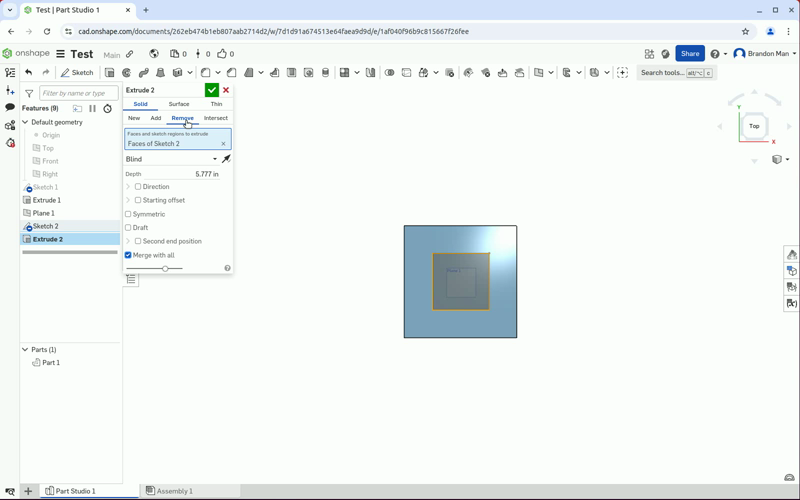
key(enter)
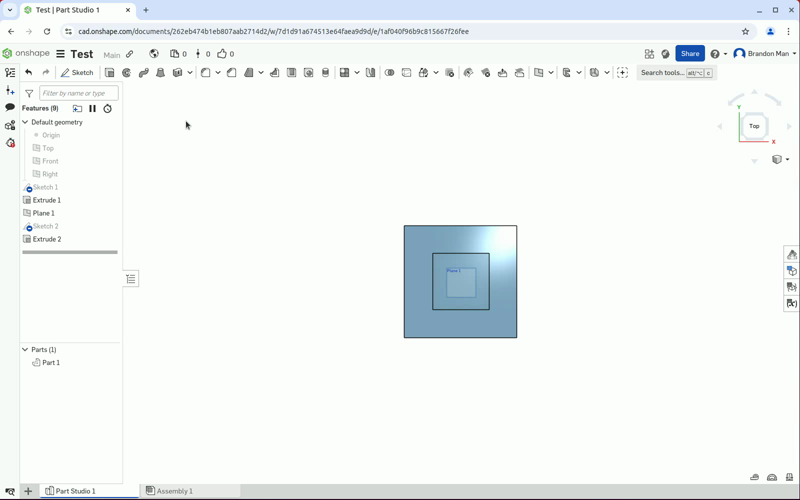
key(shift+h)
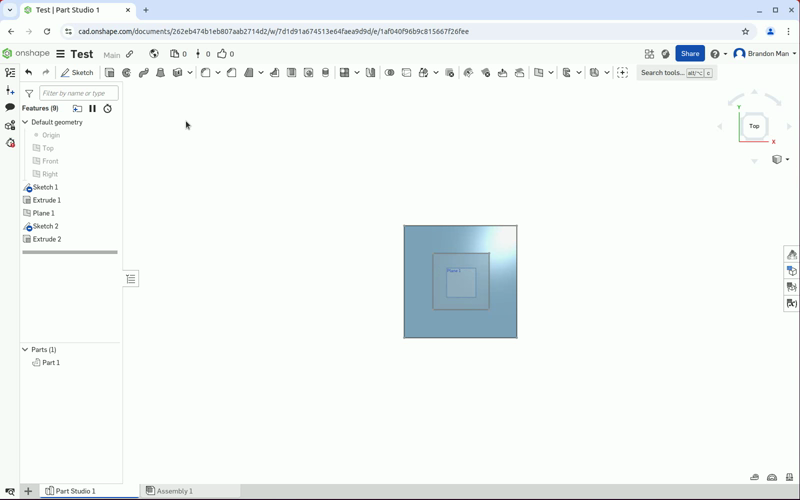
key(shift+h)
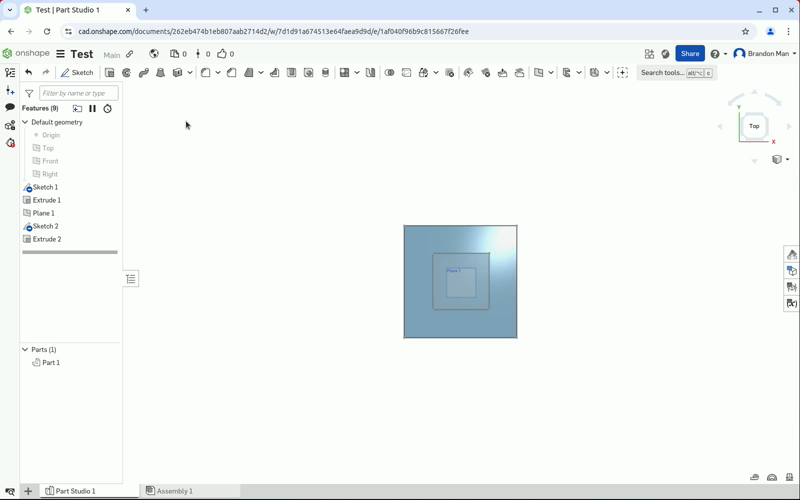
key(shift+7)
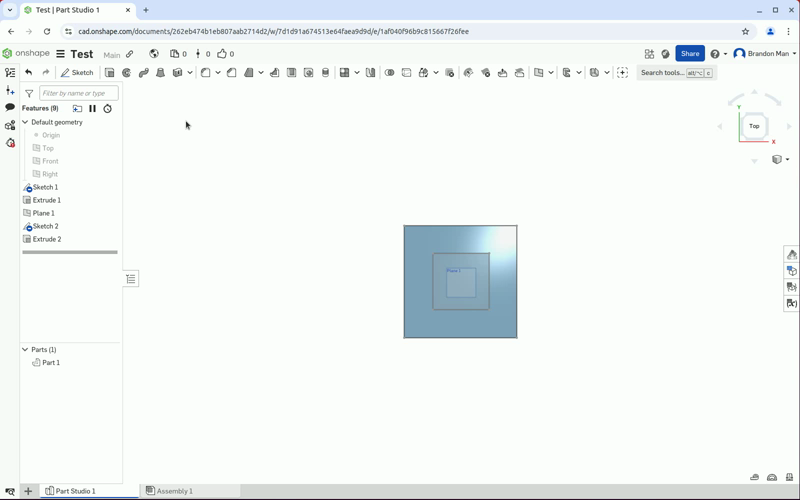
key(up, 3)
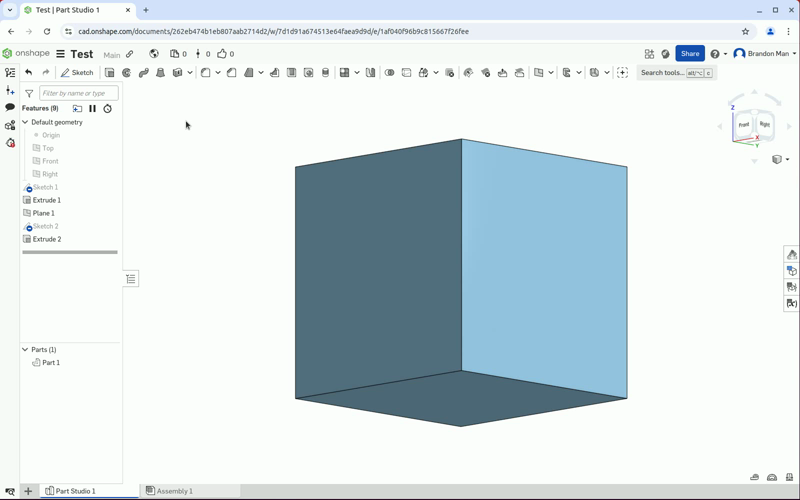
key(left, 3)
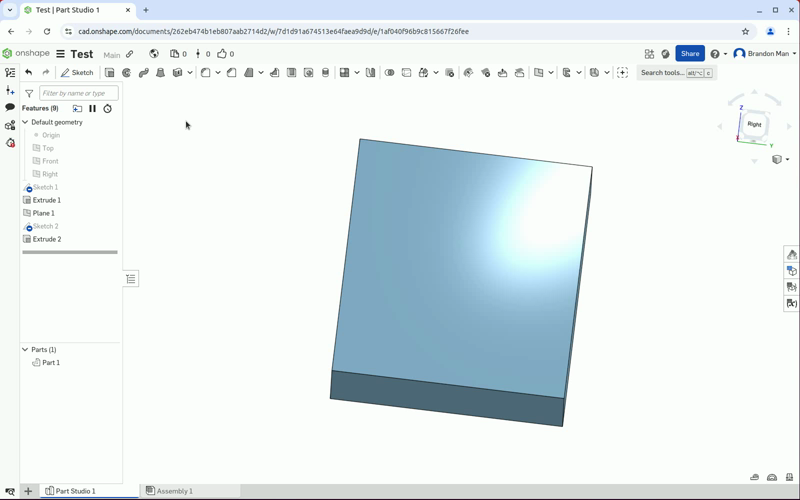
key(right, 3)
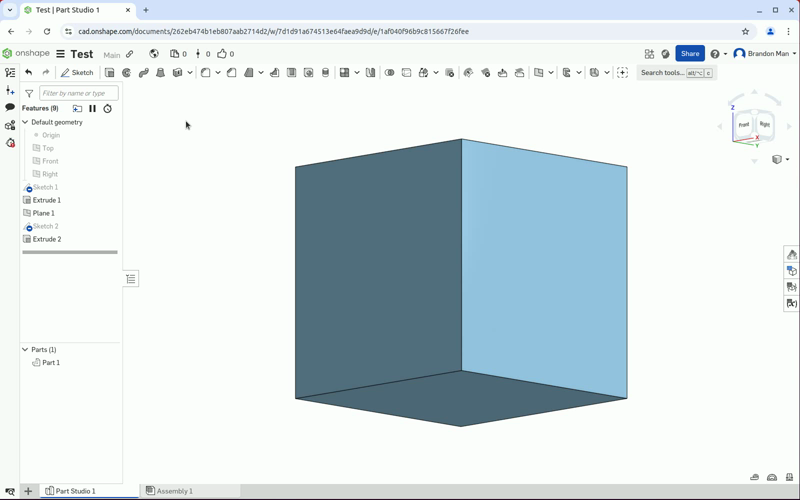
key(down, 3)
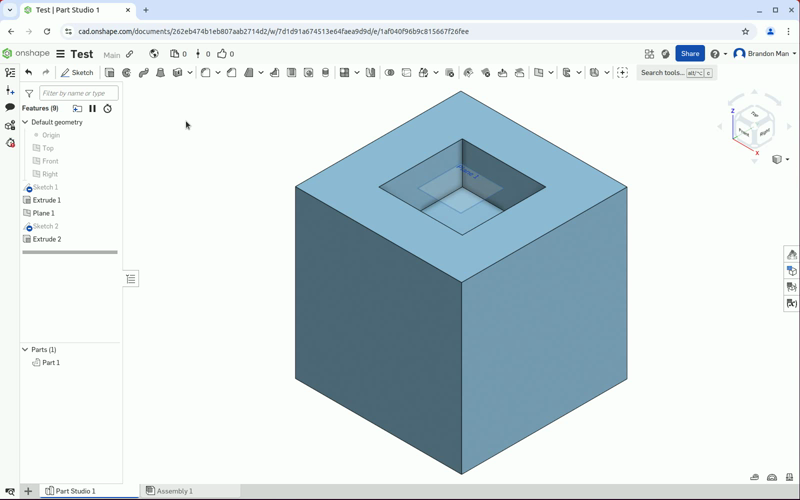
mouse_move(73, 189)
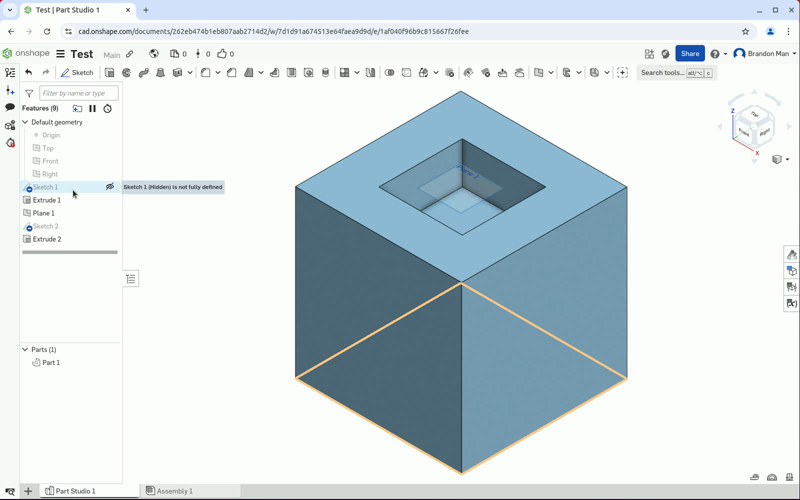
click(73, 189)